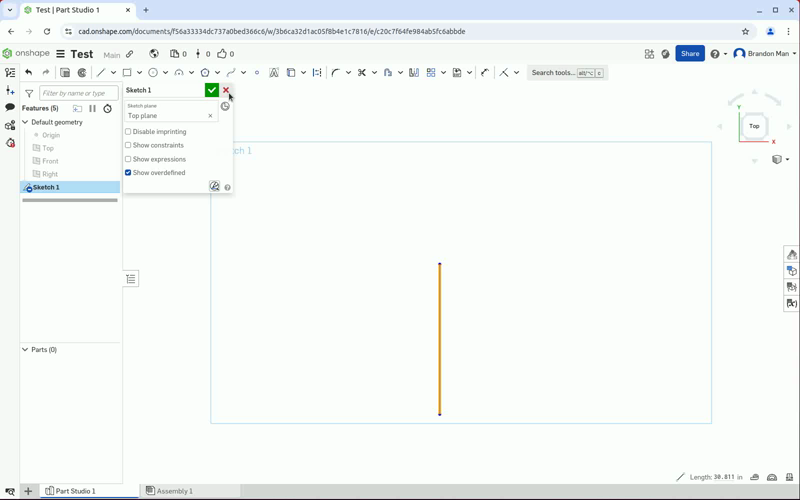
key(shift+h)
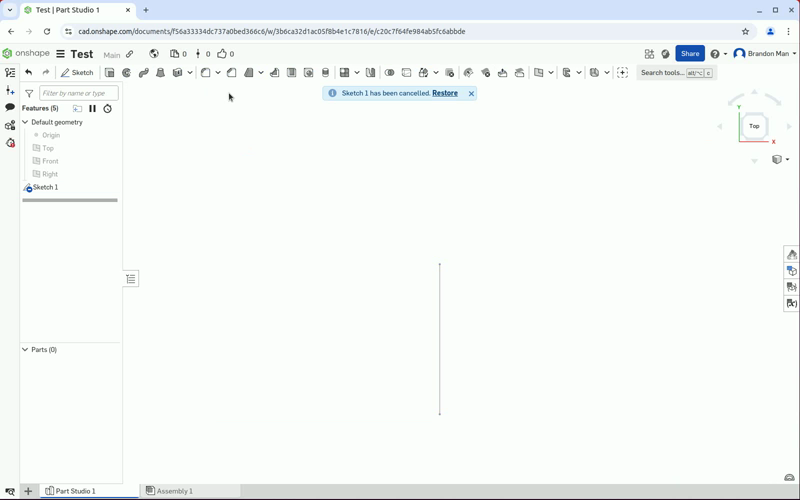
key(shift+s)
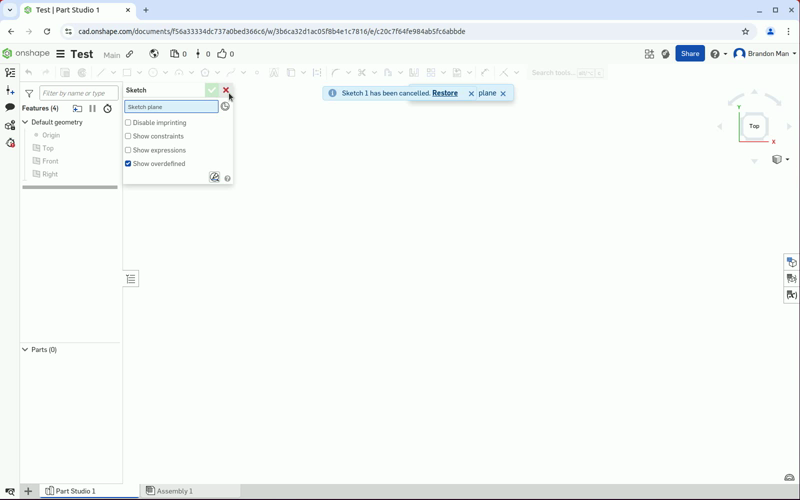
mouse_move(73, 150)
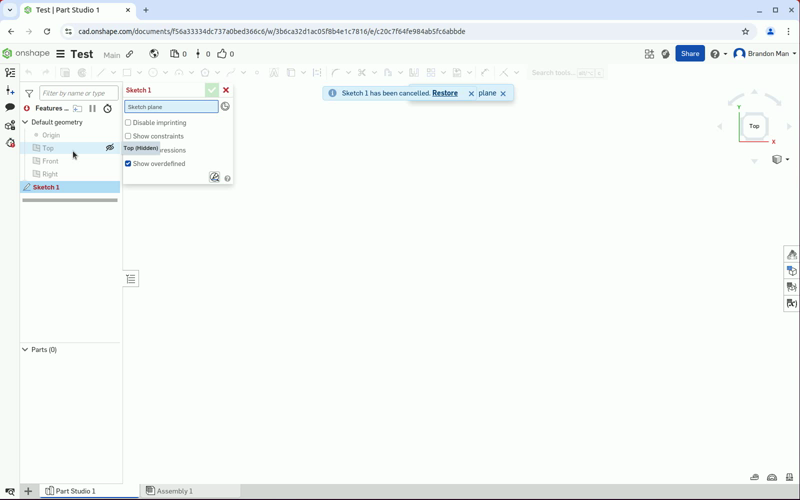
click(73, 150)
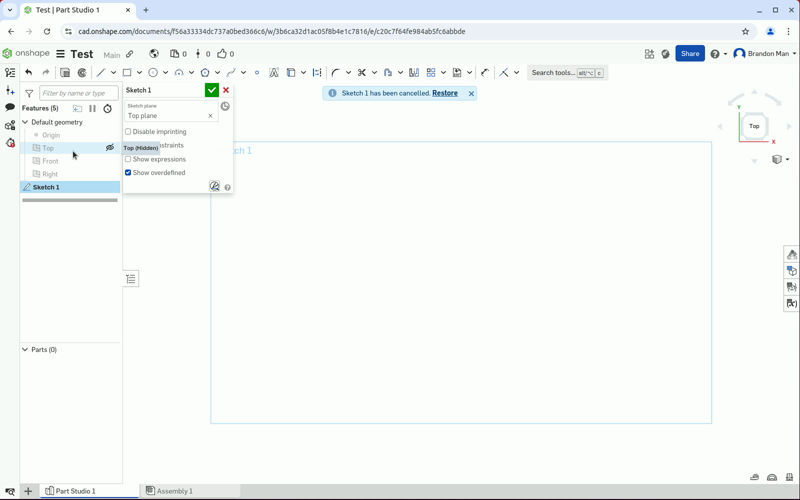
mouse_move(73, 352)
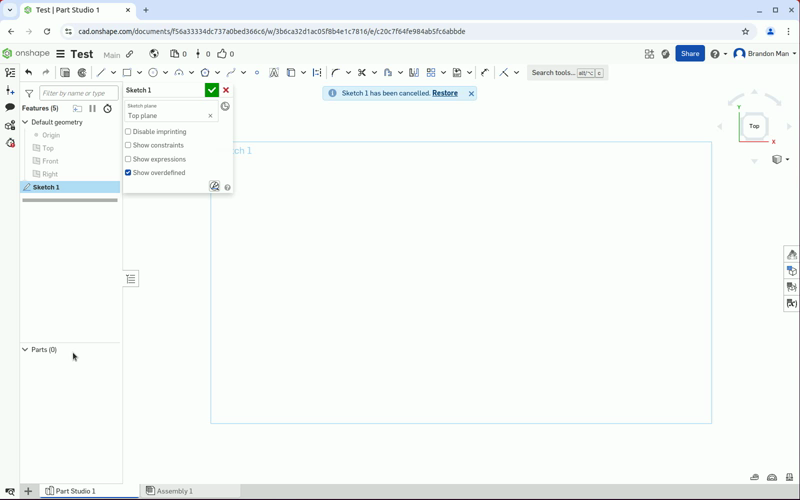
key(y)
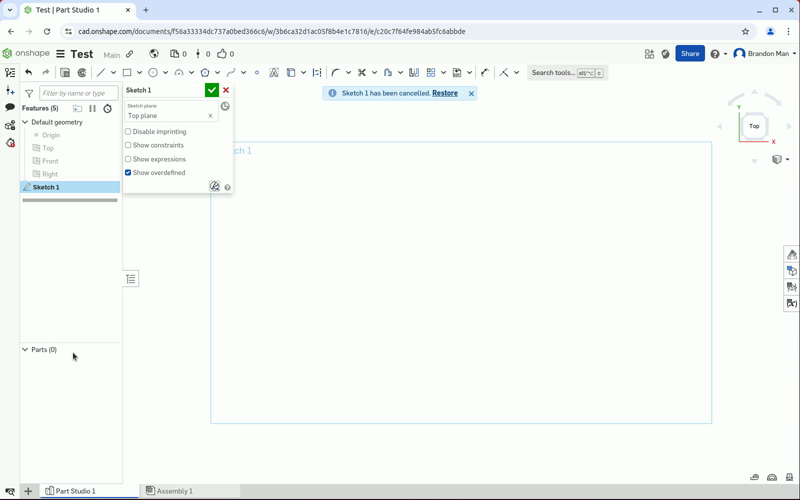
key(l)
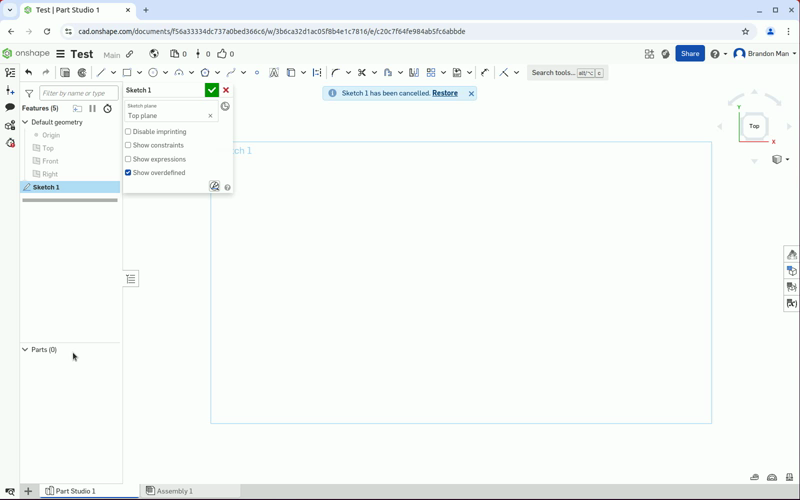
key_down(shift)
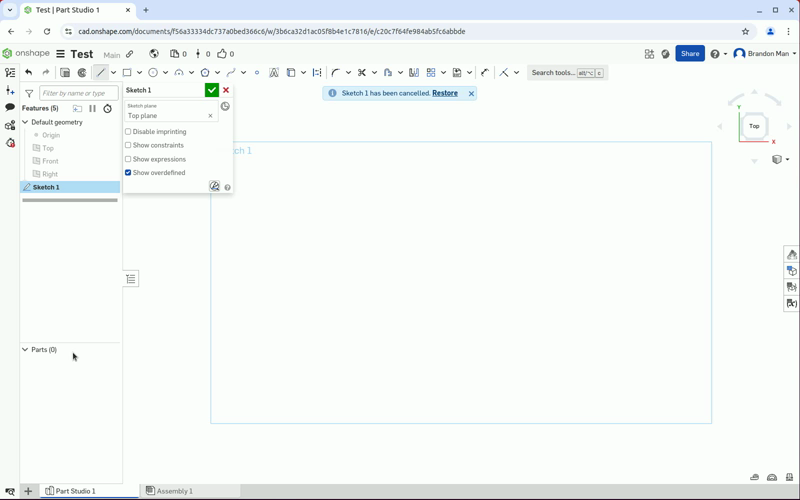
mouse_move(460, 282)
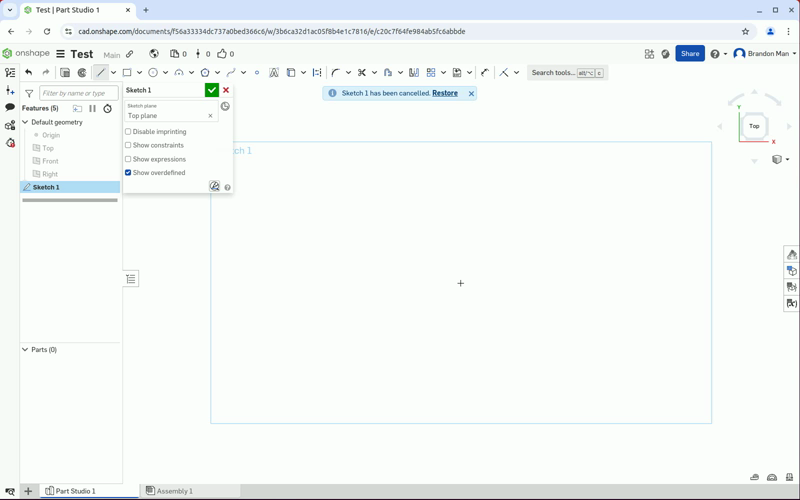
click(460, 282)
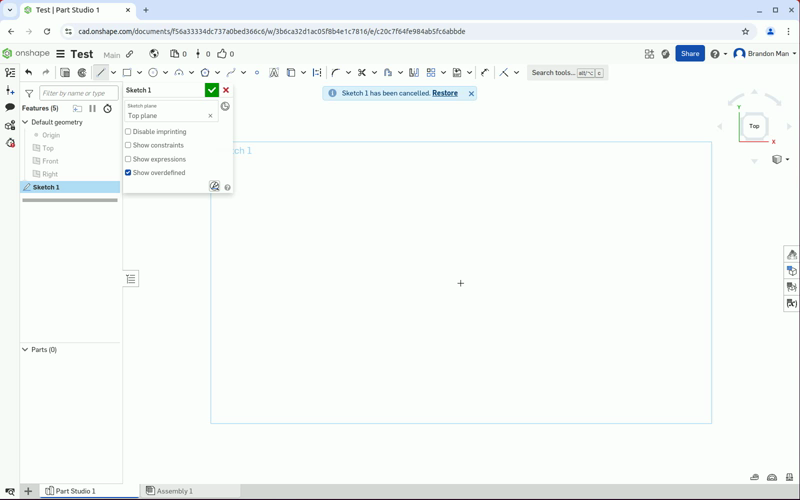
key_up(shift)
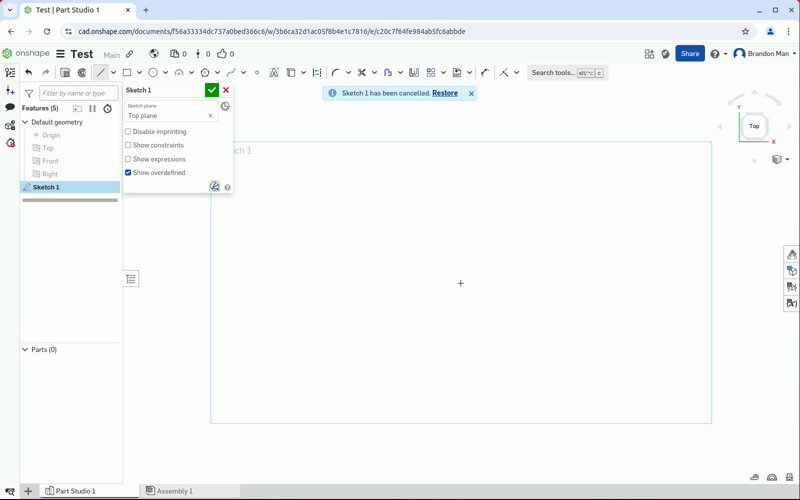
key_down(shift)
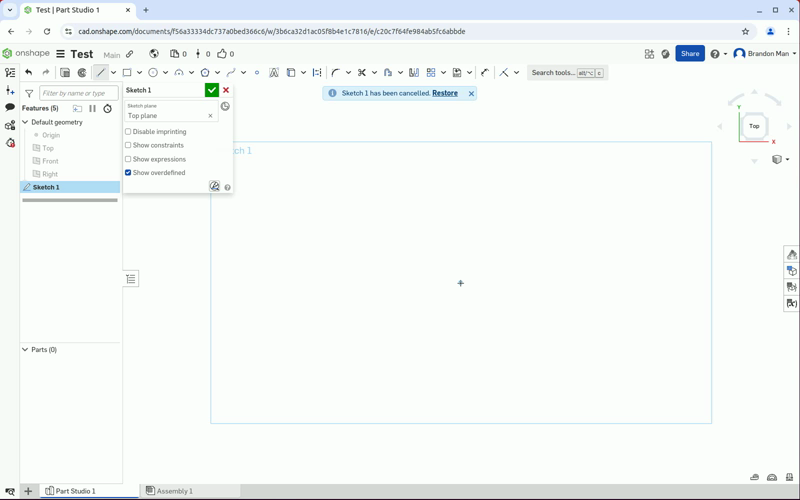
mouse_move(573, 282)
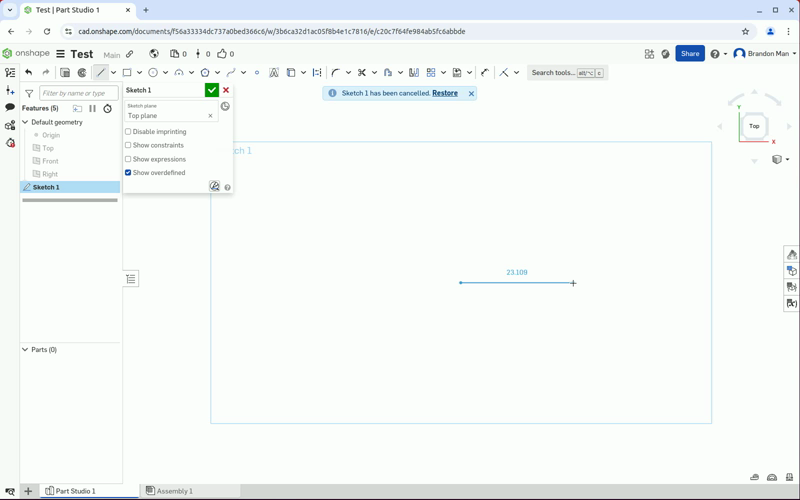
click(573, 282)
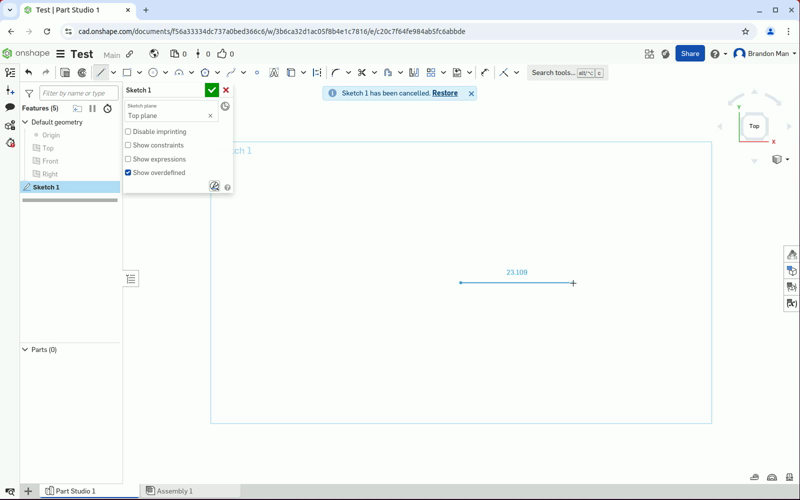
key_up(shift)
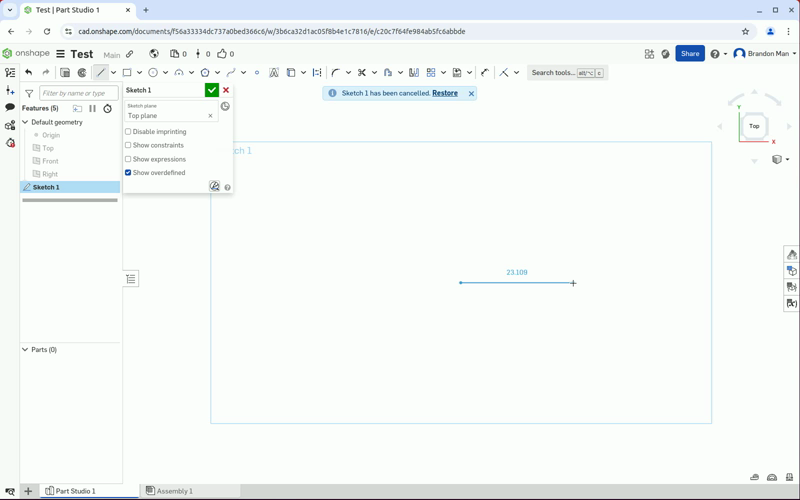
key_down(shift)
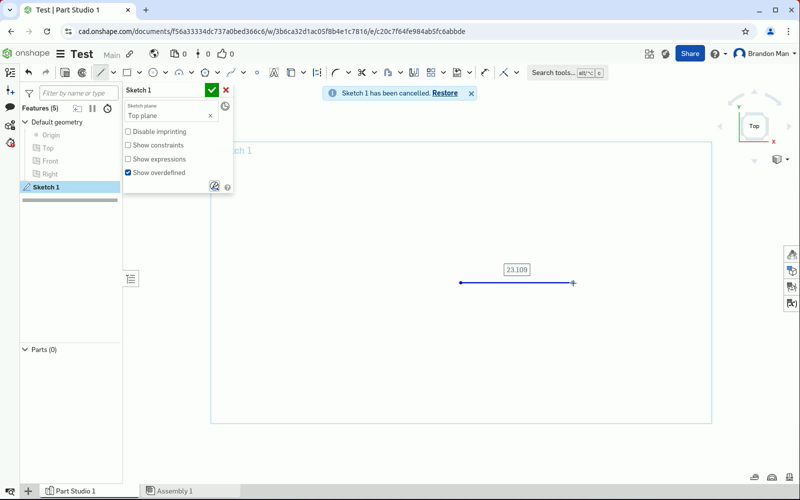
mouse_move(589, 282)
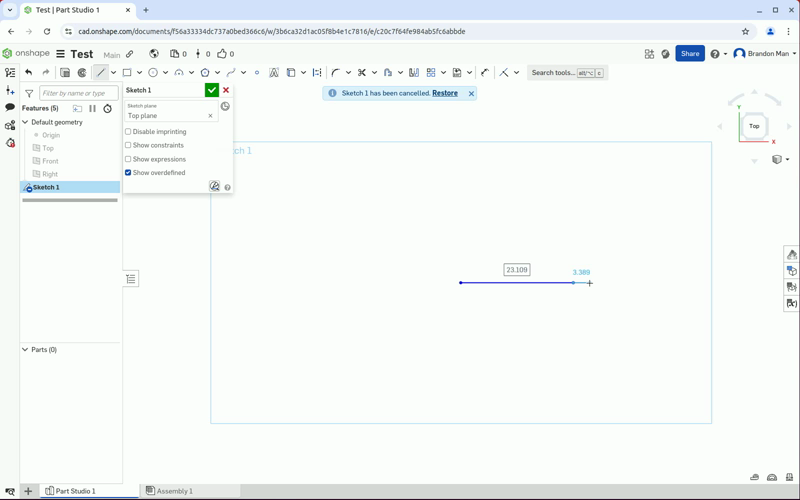
mouse_move(573, 281)
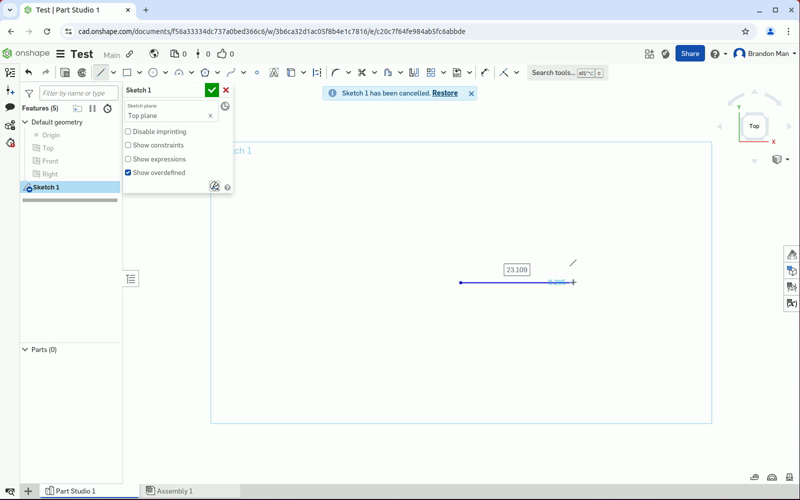
scroll(6)
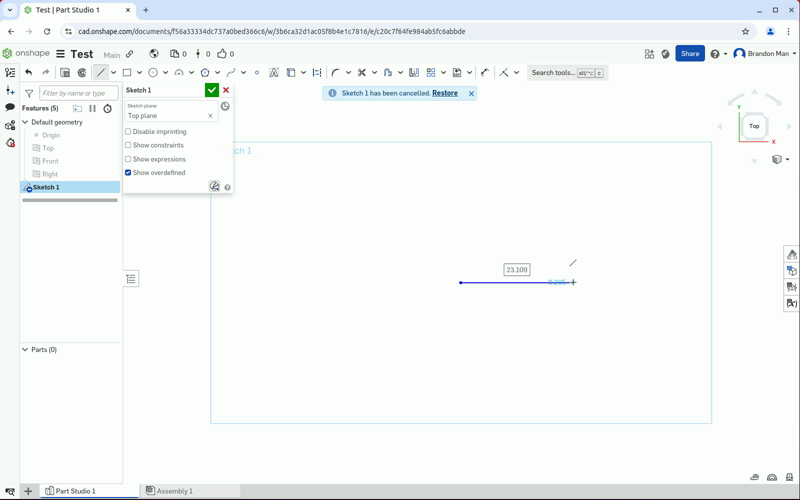
scroll(6)
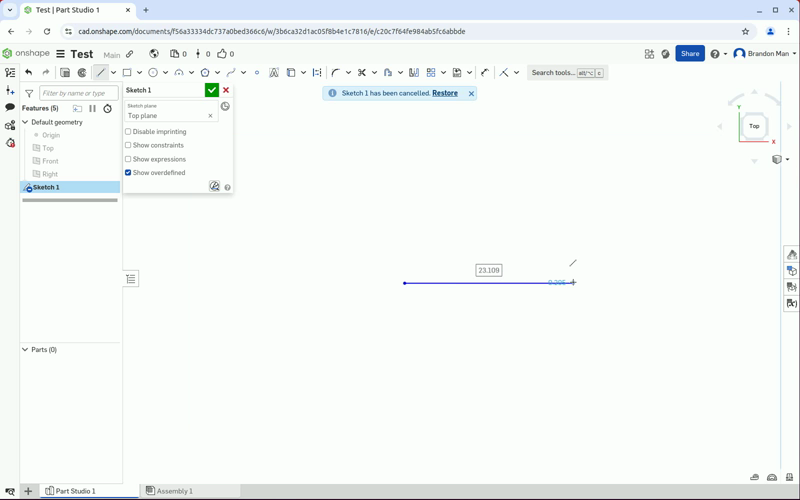
scroll(6)
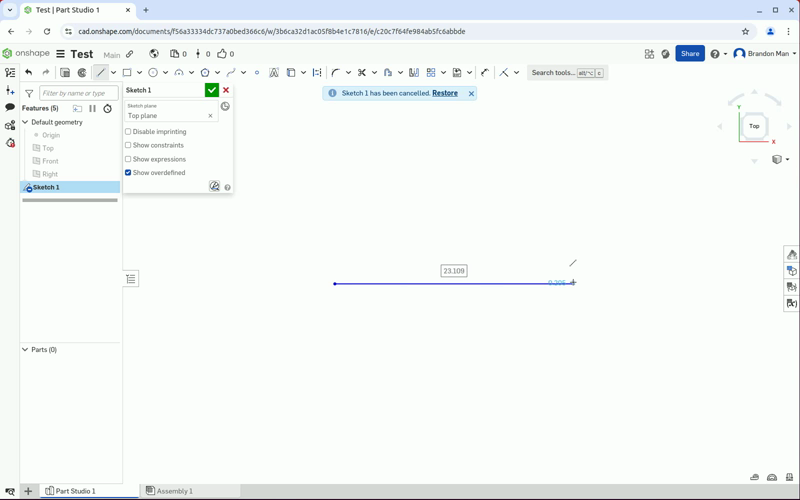
scroll(6)
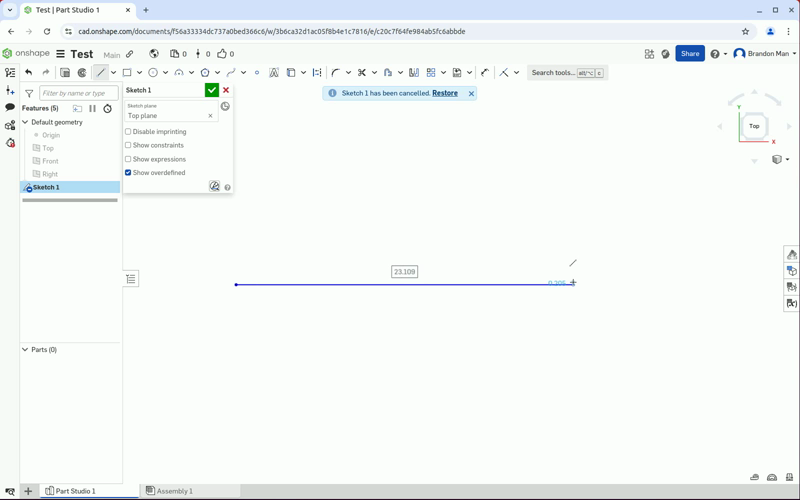
scroll(6)
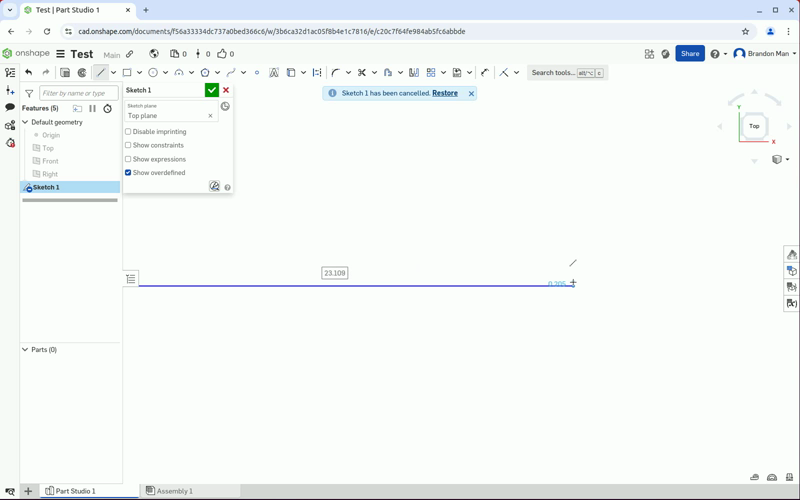
scroll(6)
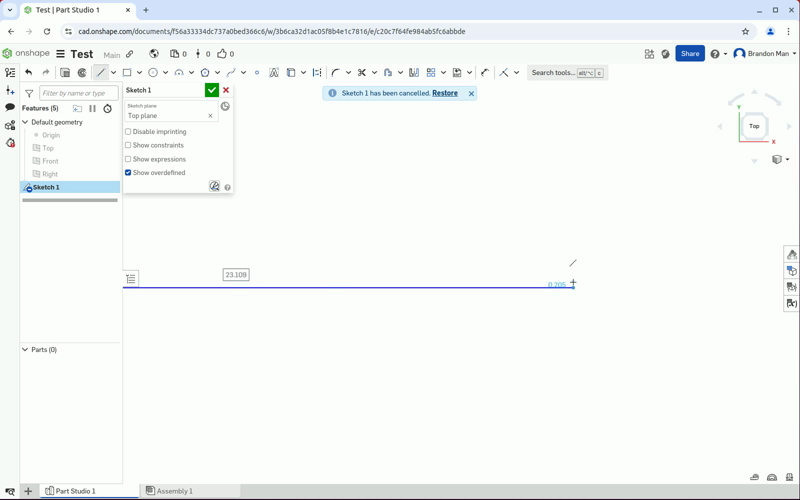
scroll(6)
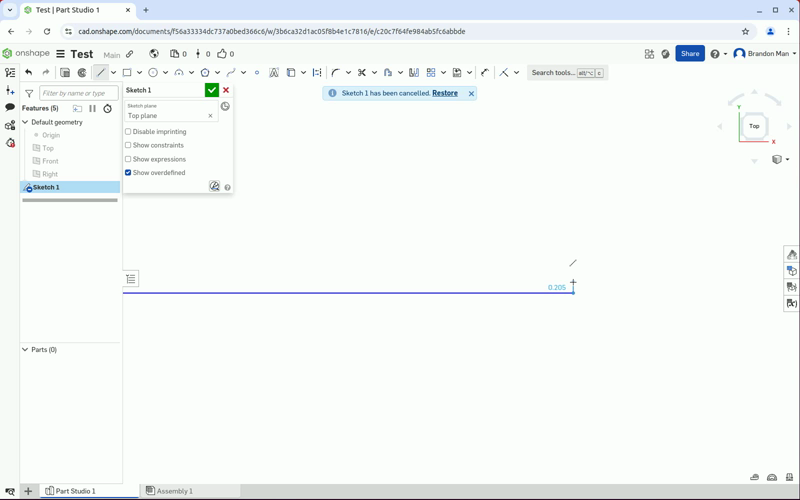
click(573, 281)
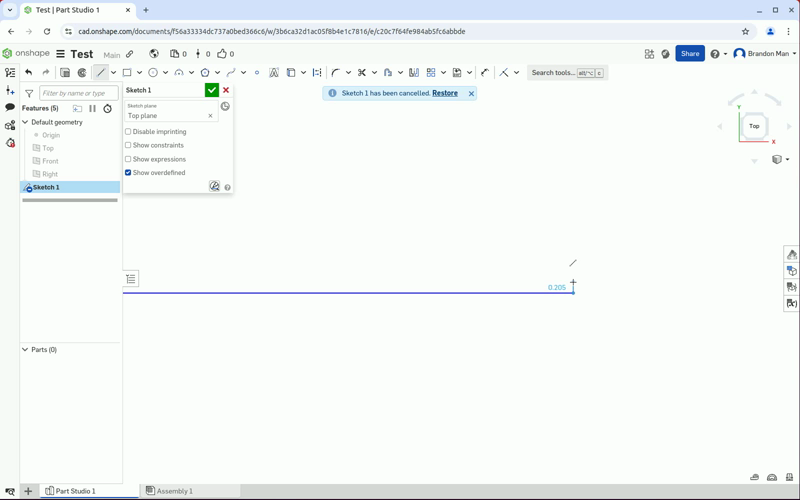
scroll(-6)
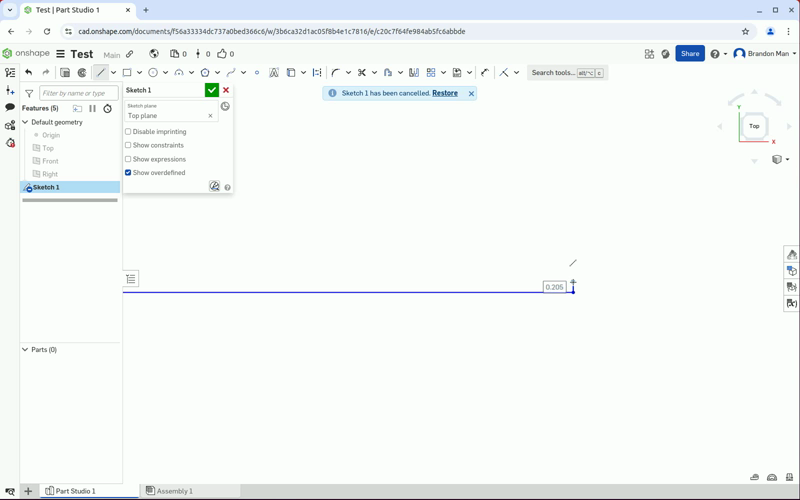
scroll(-6)
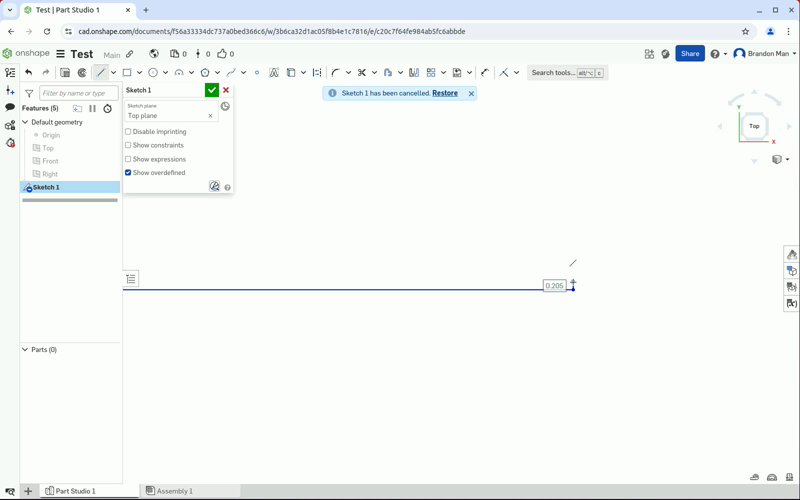
scroll(-6)
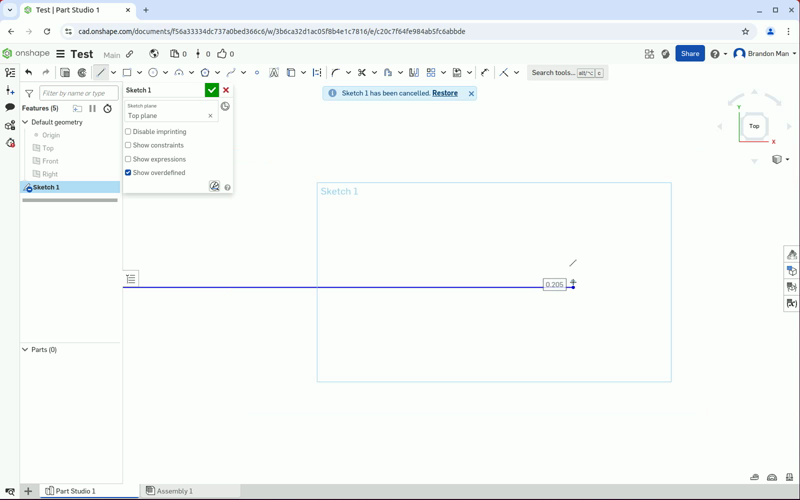
scroll(-6)
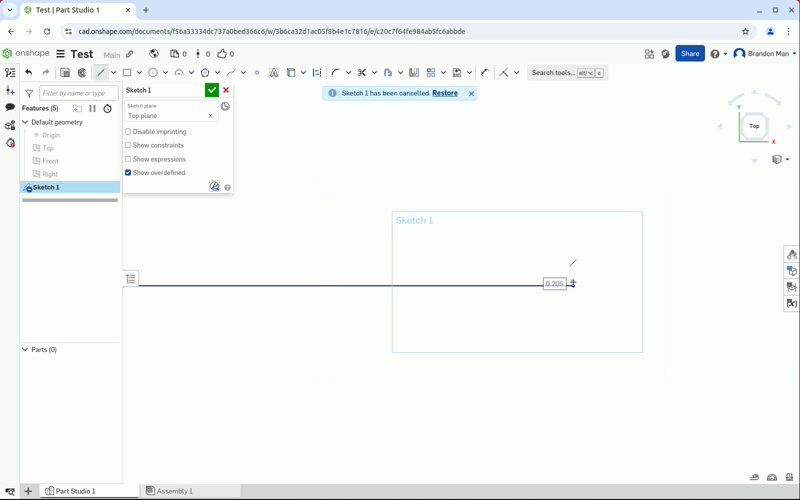
scroll(-6)
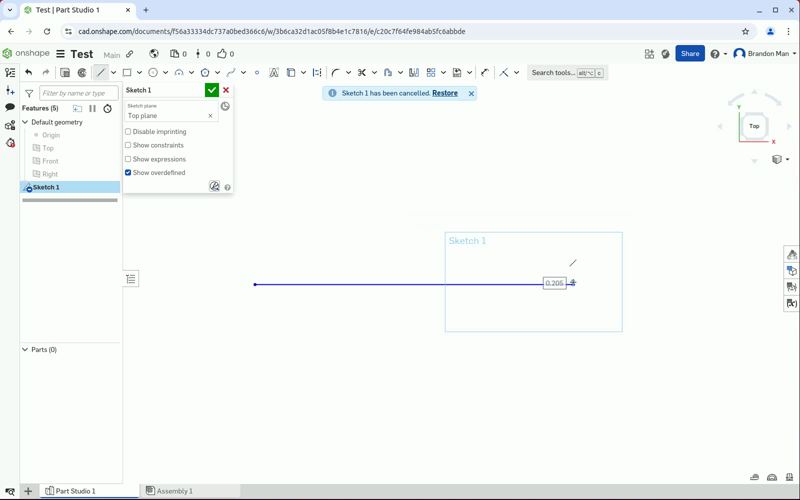
scroll(-6)
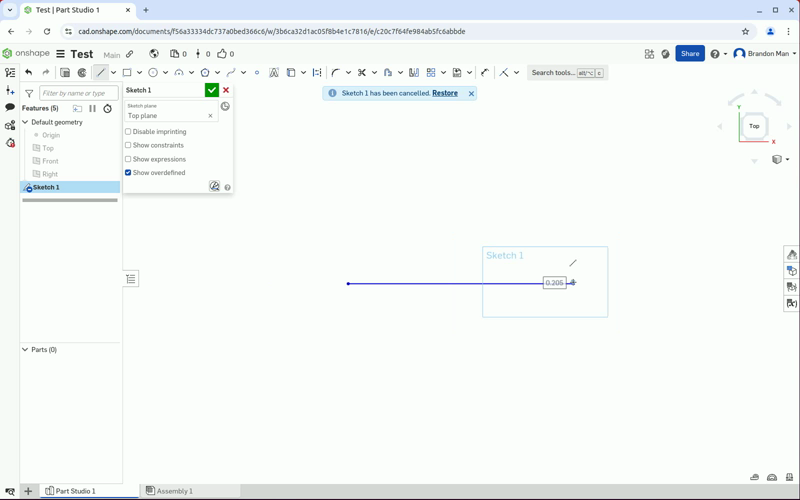
scroll(-6)
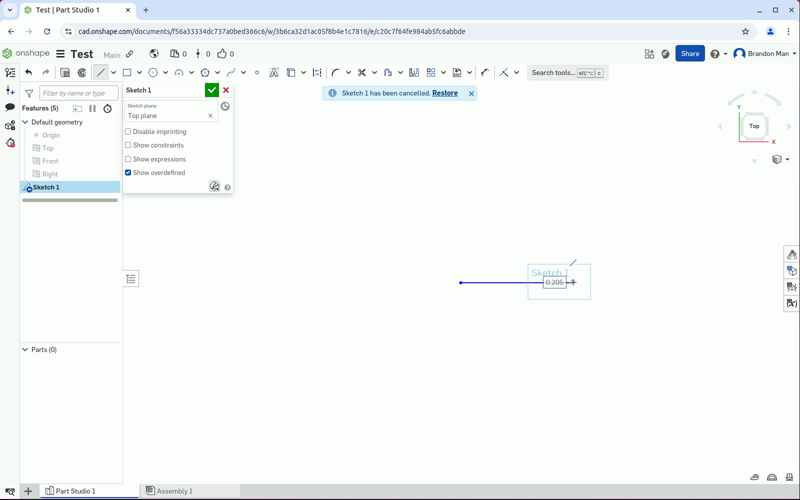
key_up(shift)
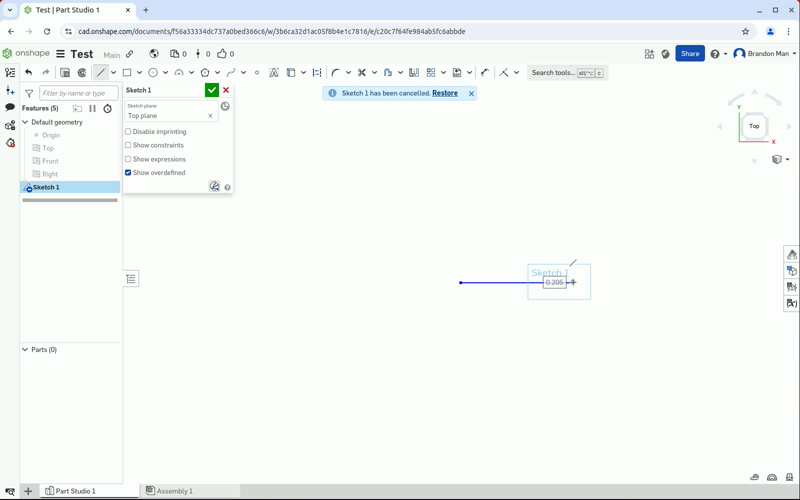
key_down(shift)
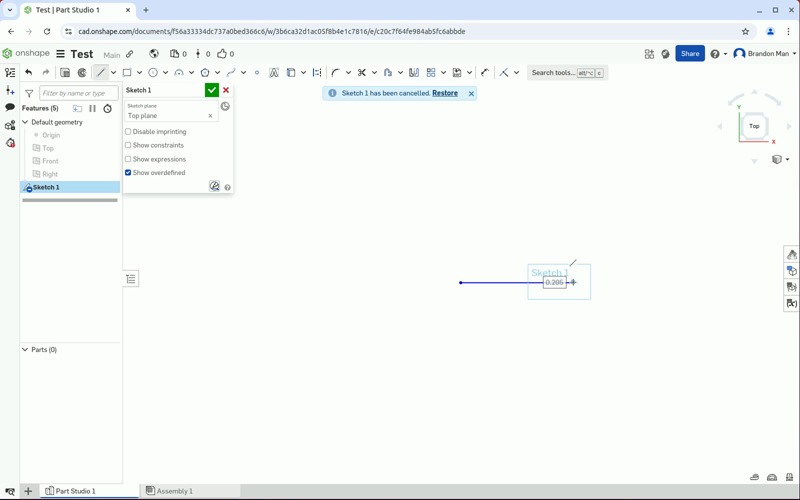
mouse_move(589, 281)
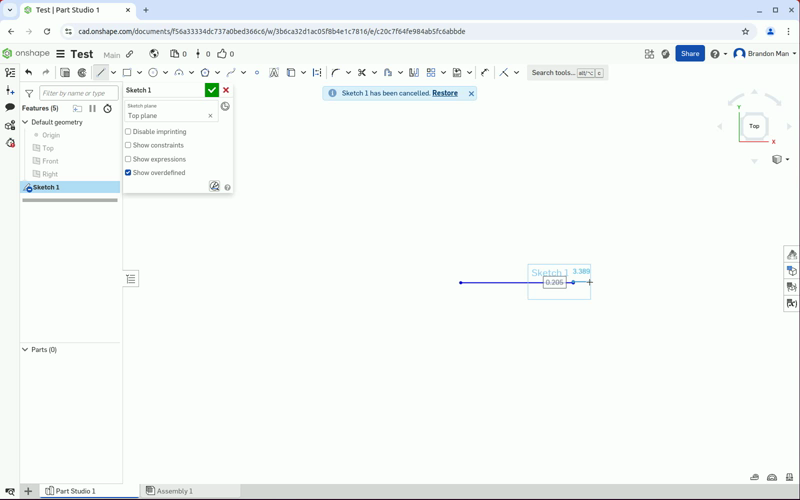
mouse_move(564, 281)
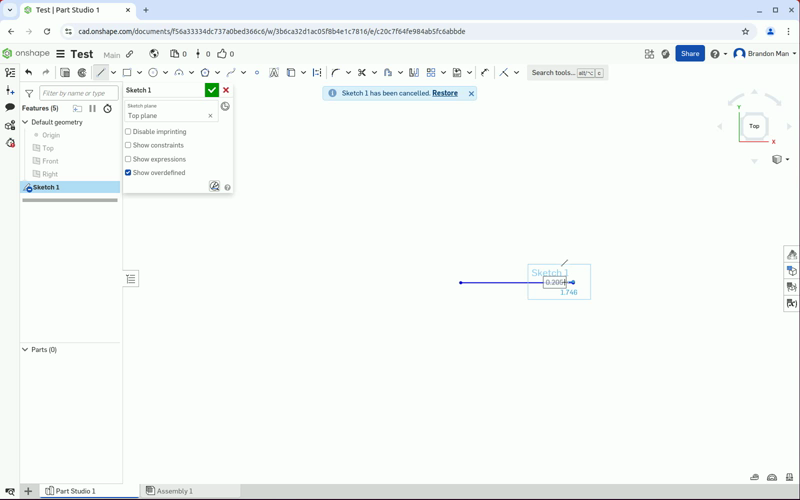
click(564, 281)
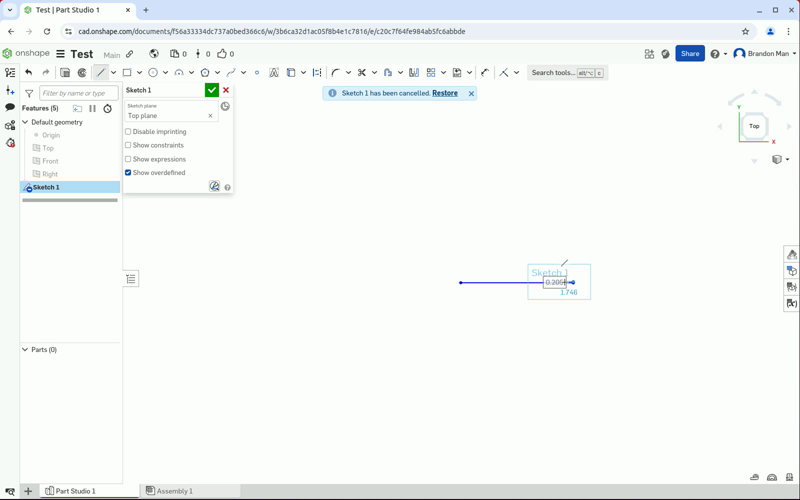
key_up(shift)
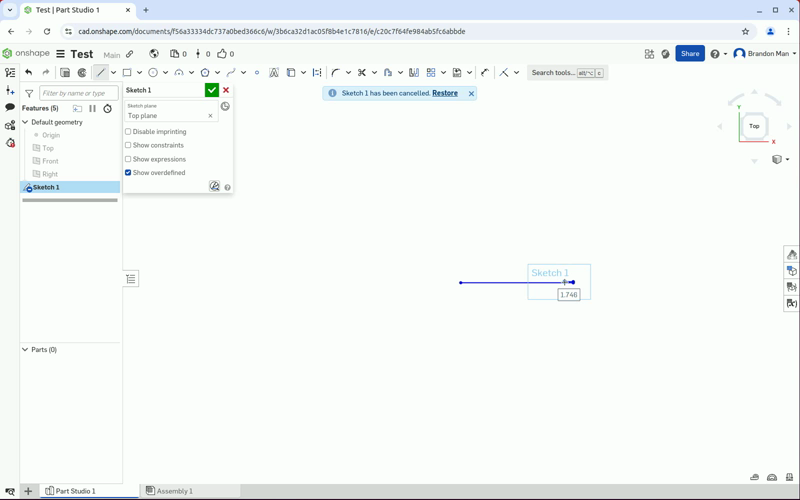
key_down(shift)
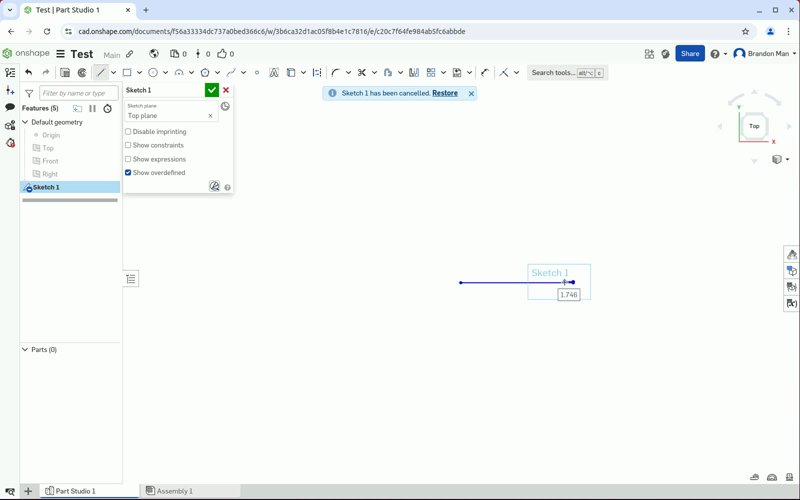
mouse_move(589, 281)
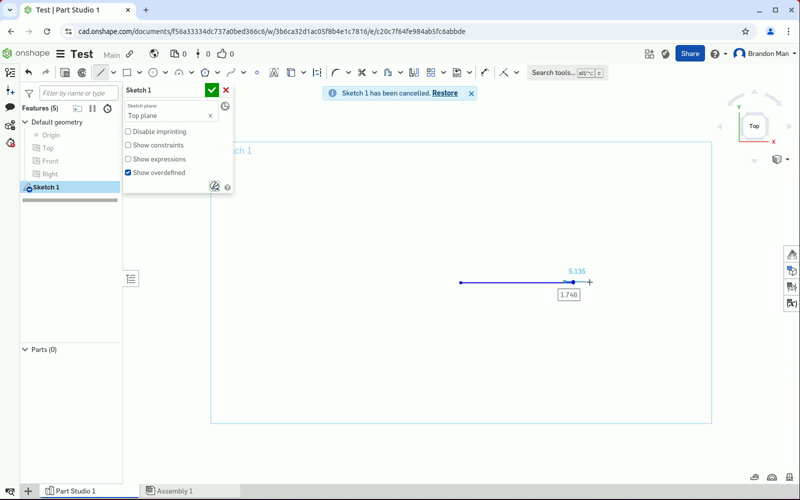
mouse_move(564, 223)
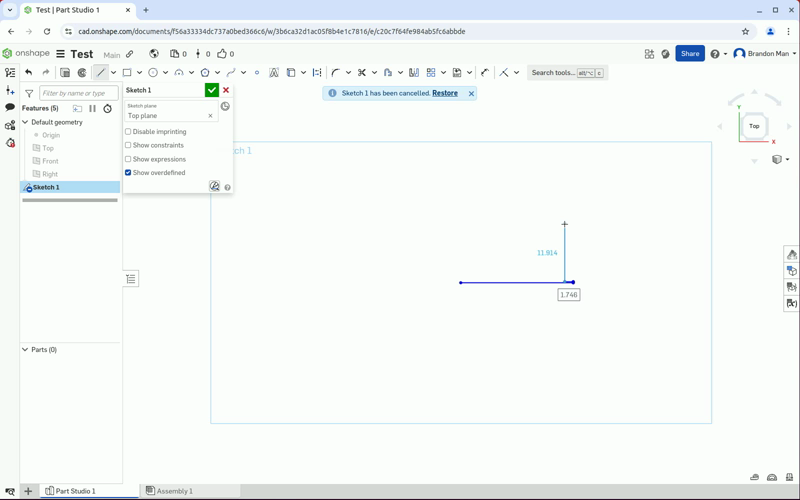
click(564, 223)
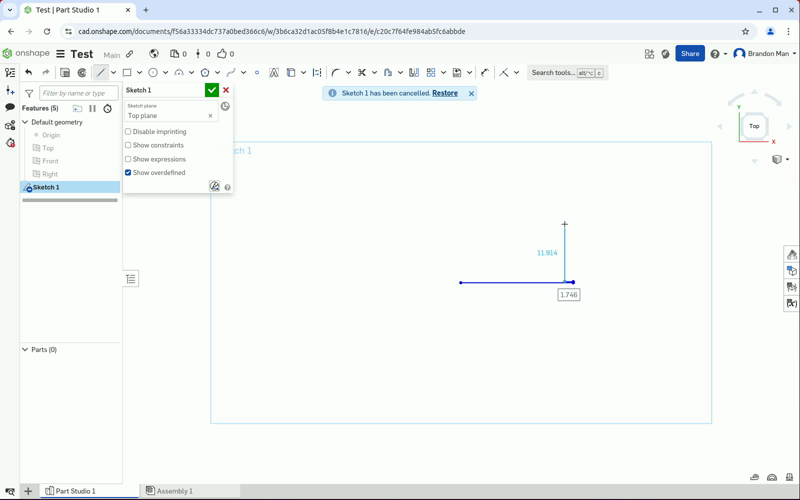
key_up(shift)
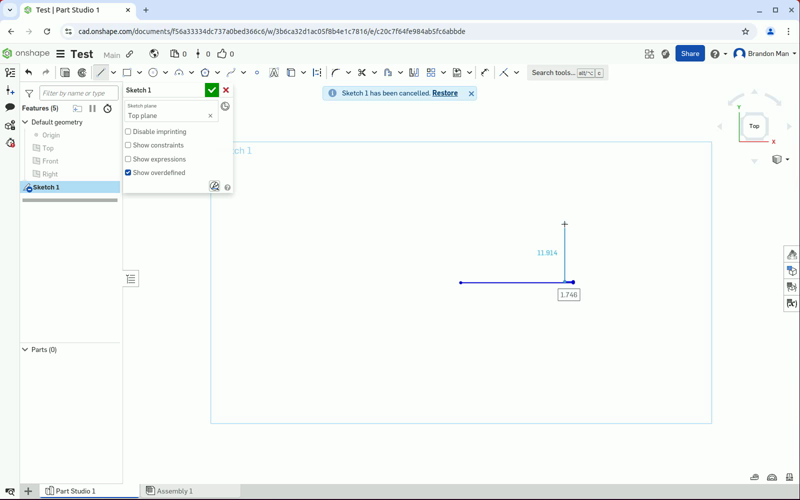
key_down(shift)
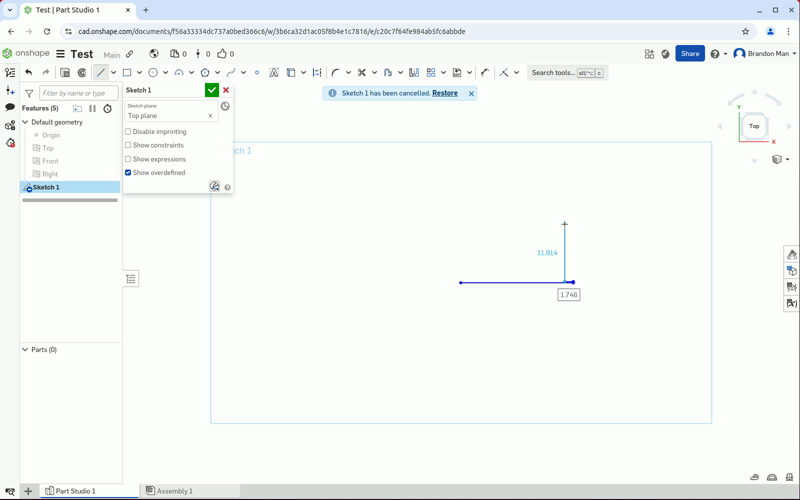
mouse_move(589, 223)
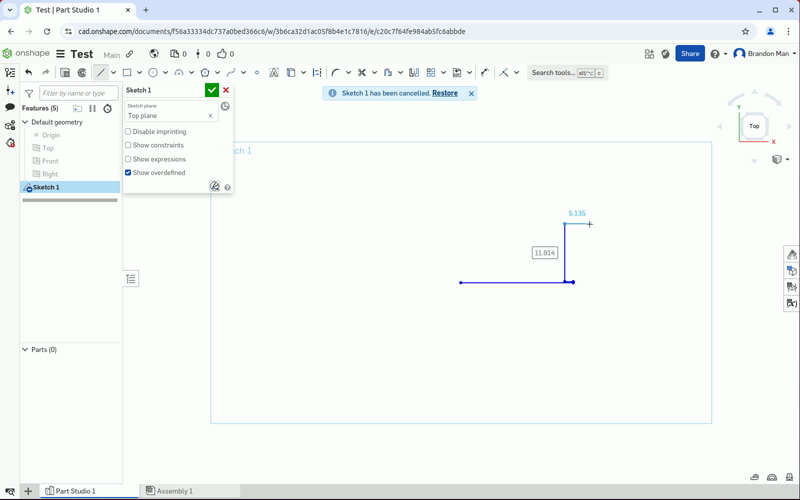
mouse_move(573, 223)
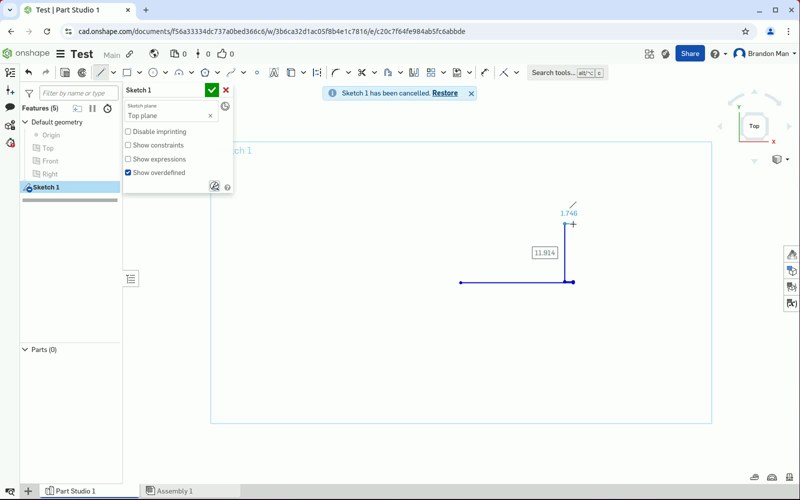
click(573, 223)
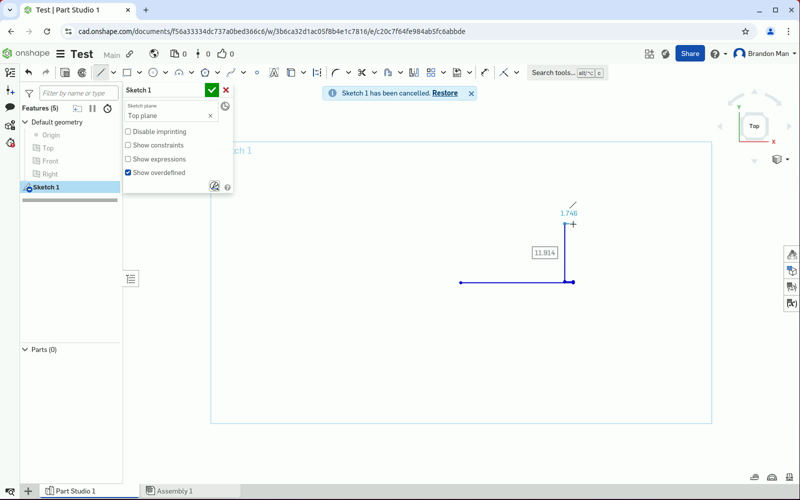
key_up(shift)
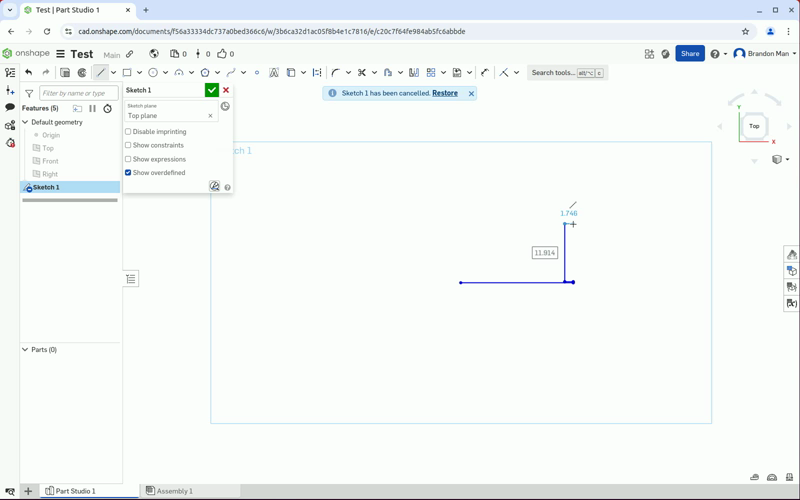
key_down(shift)
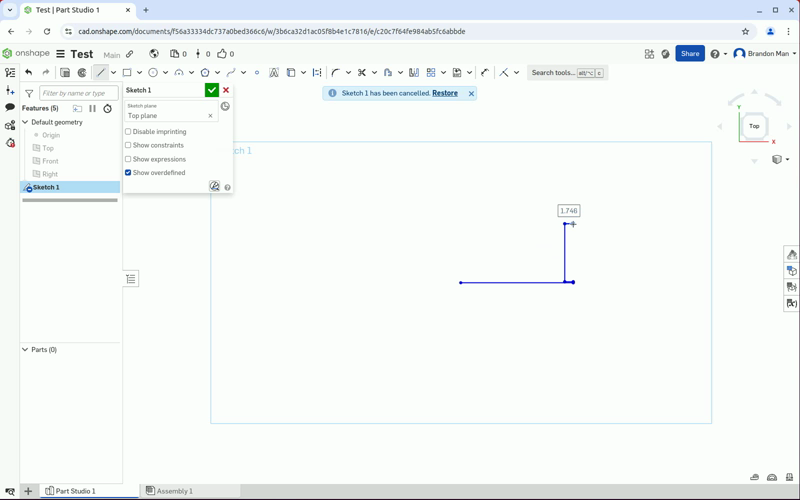
mouse_move(589, 223)
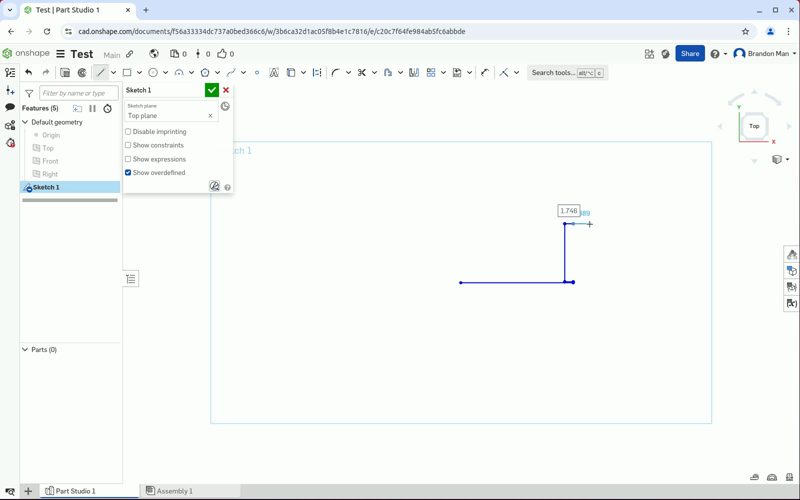
mouse_move(573, 222)
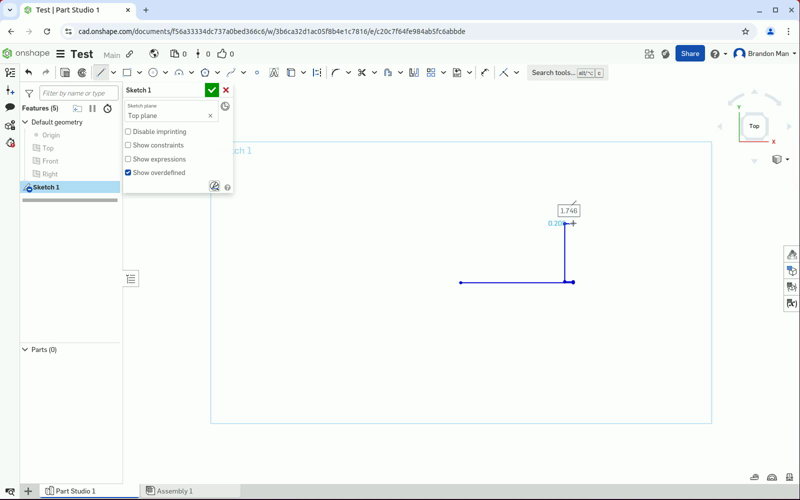
scroll(6)
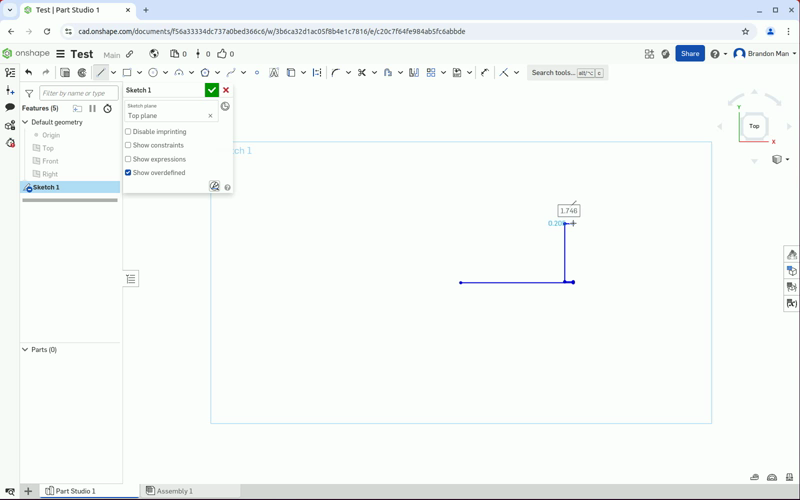
scroll(6)
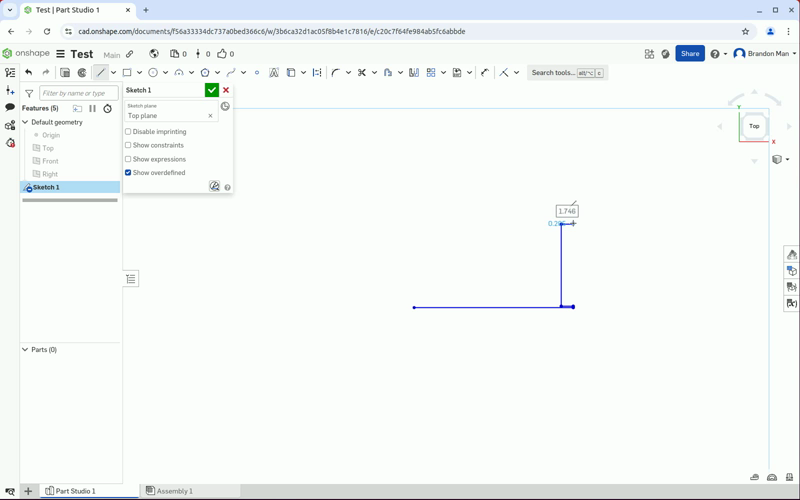
scroll(6)
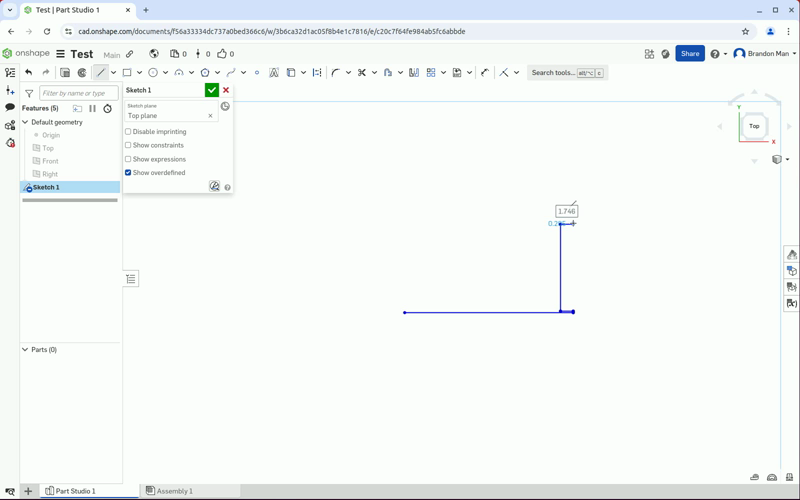
scroll(6)
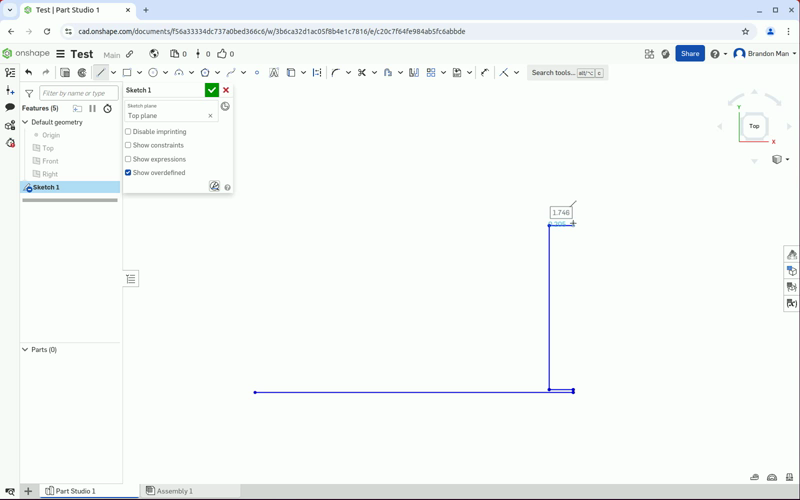
scroll(6)
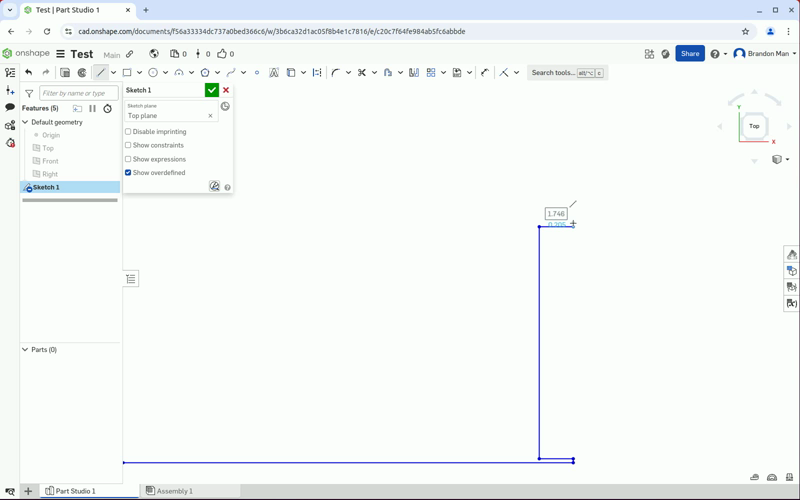
scroll(6)
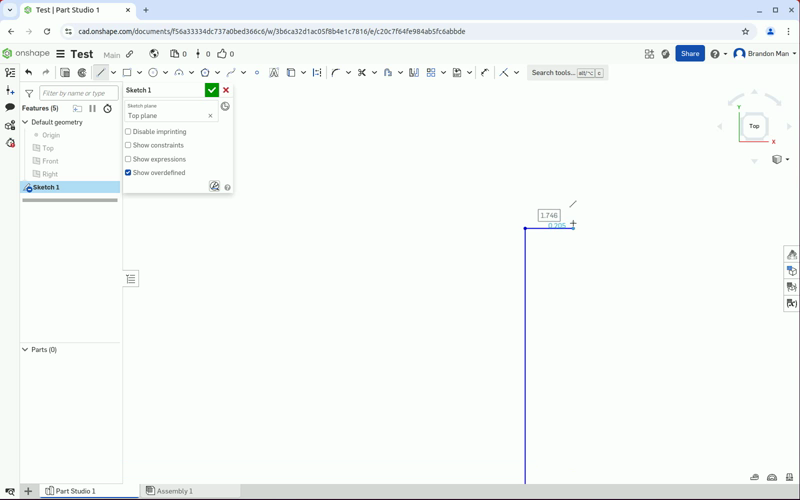
scroll(6)
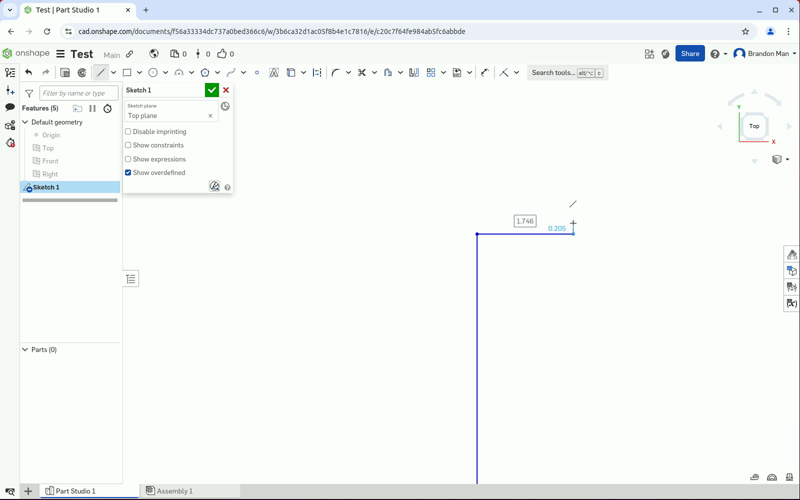
click(573, 222)
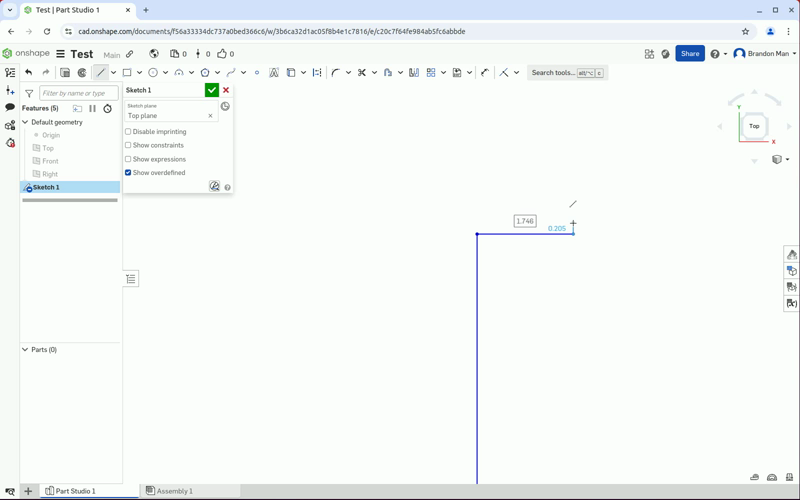
scroll(-6)
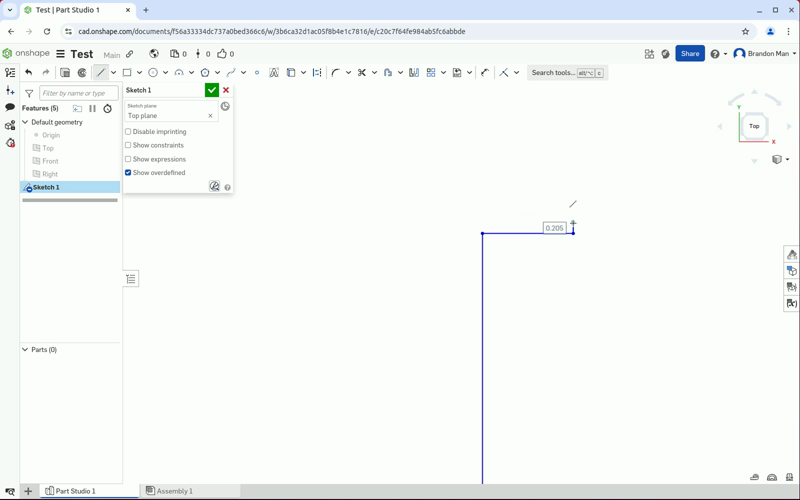
scroll(-6)
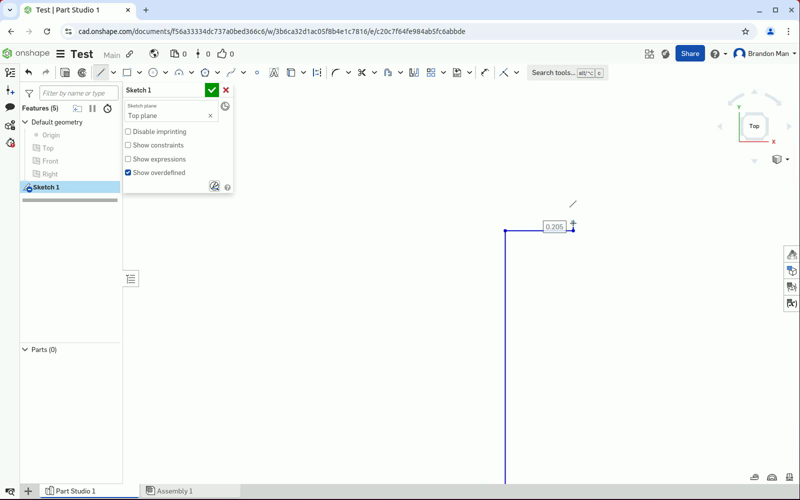
scroll(-6)
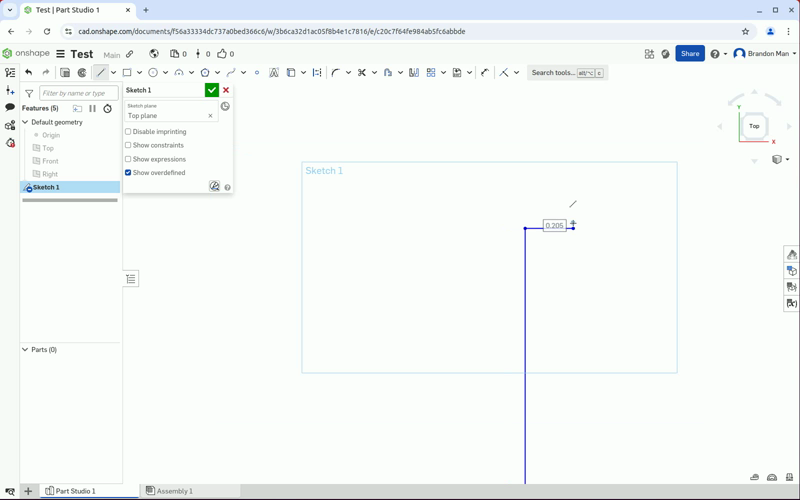
scroll(-6)
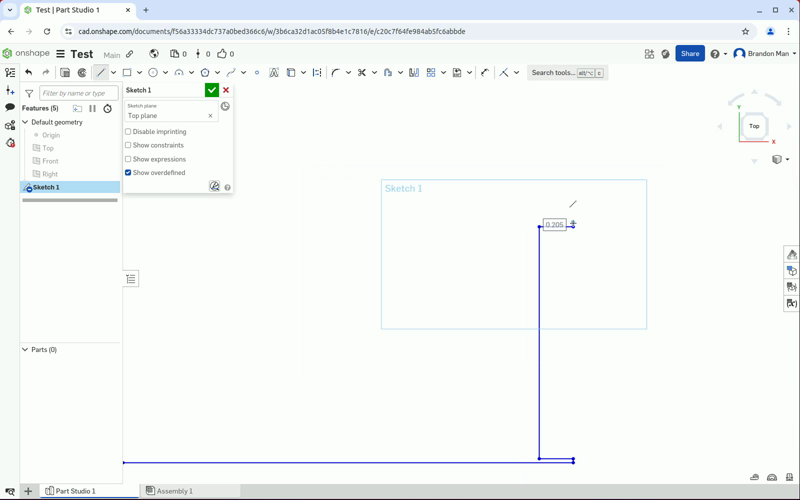
scroll(-6)
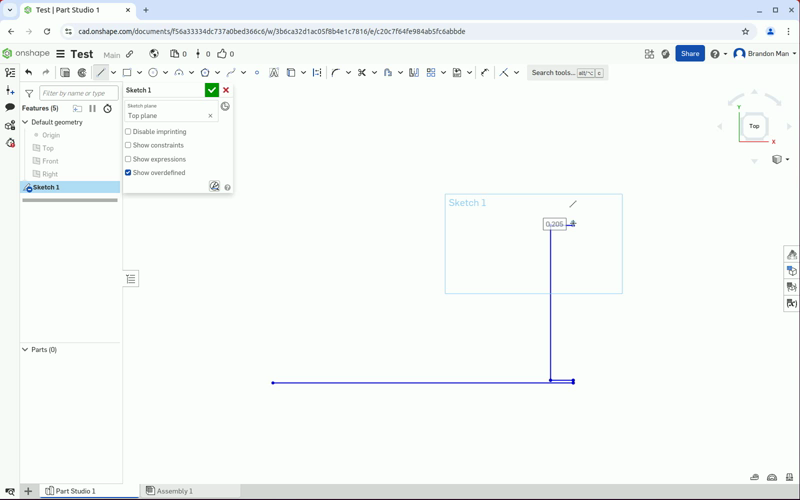
scroll(-6)
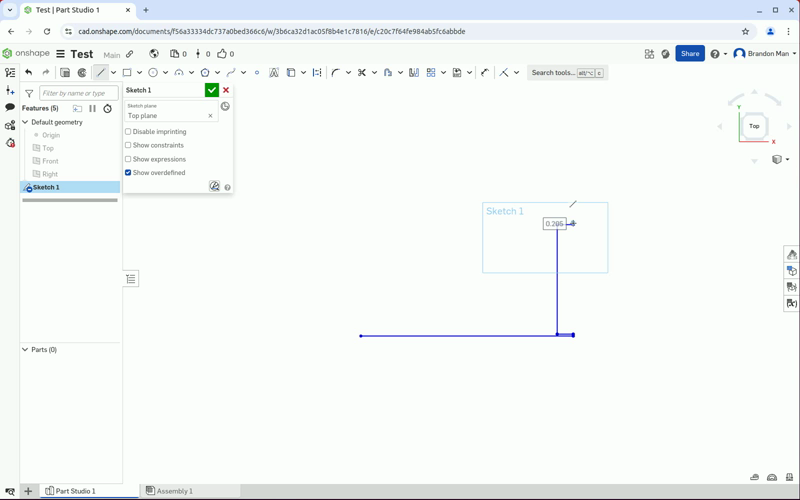
scroll(-6)
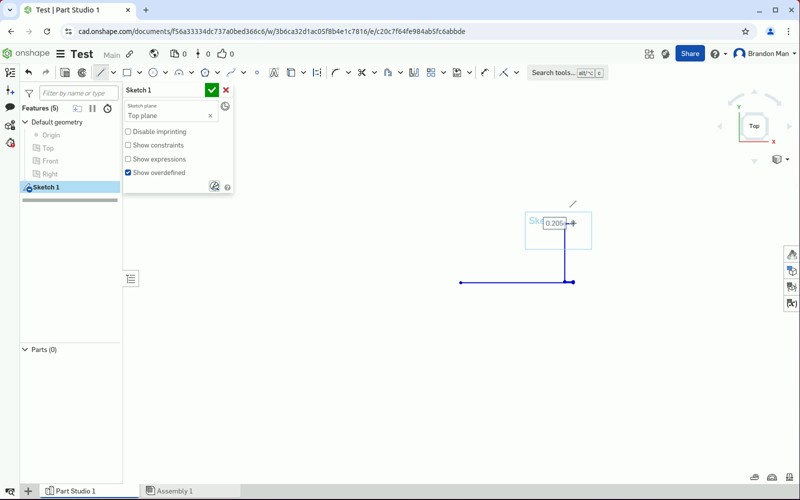
key_up(shift)
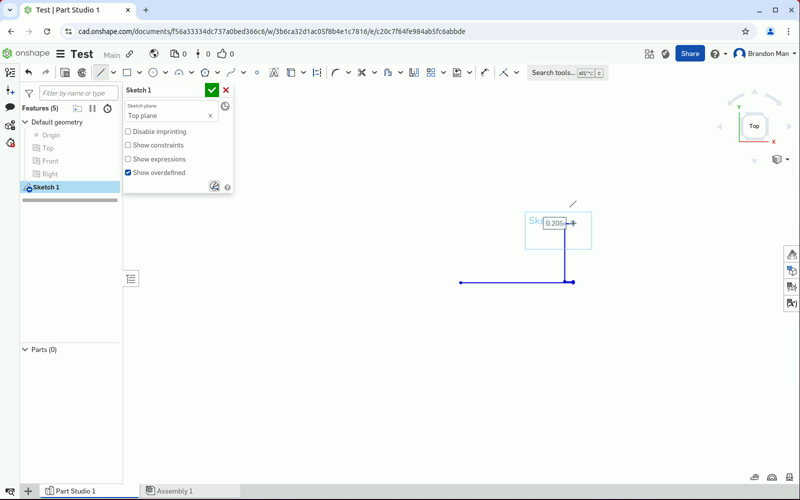
key_down(shift)
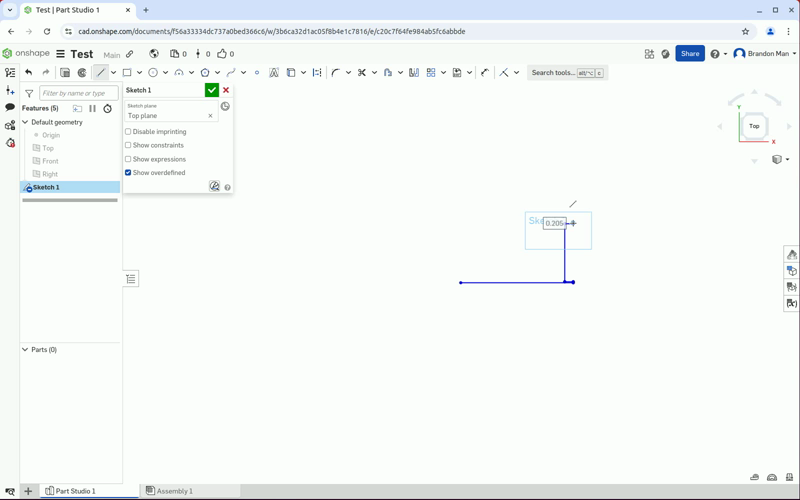
mouse_move(460, 222)
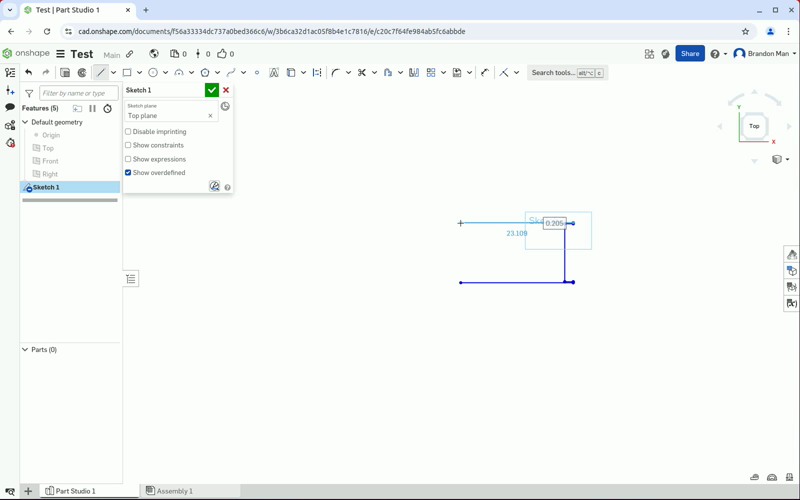
click(460, 222)
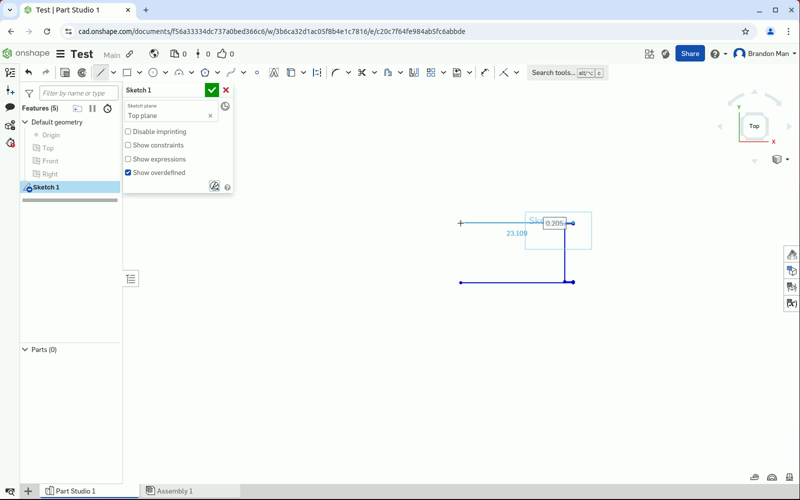
key_up(shift)
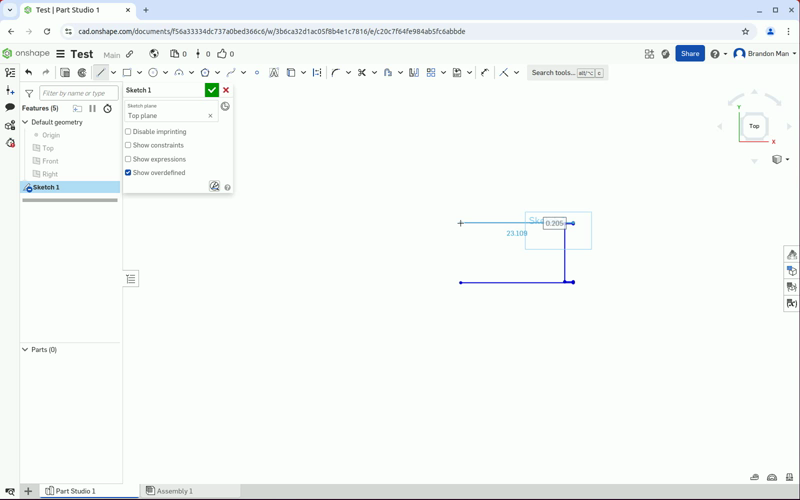
key_down(shift)
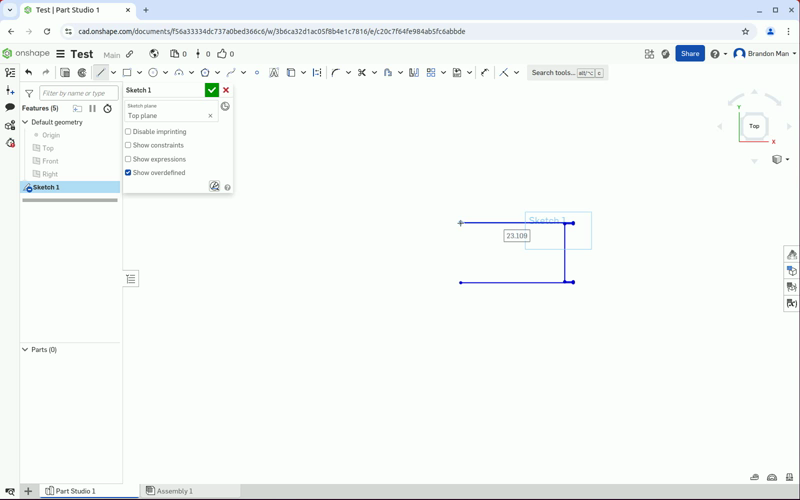
mouse_move(460, 282)
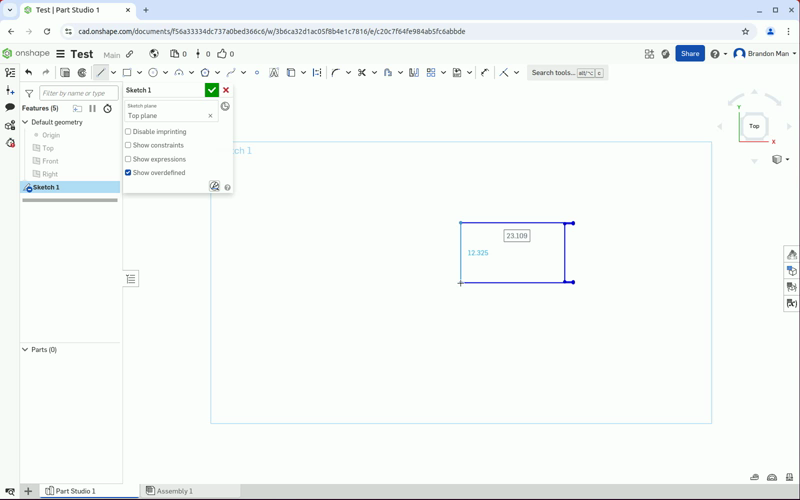
key_up(shift)
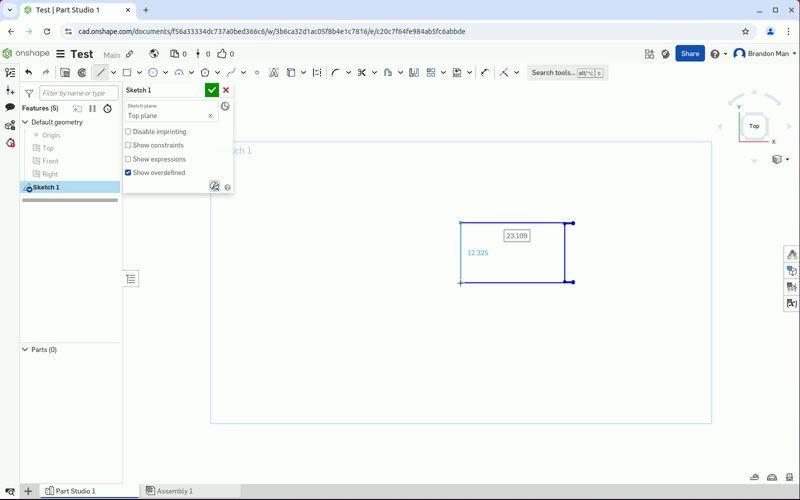
click(460, 282)
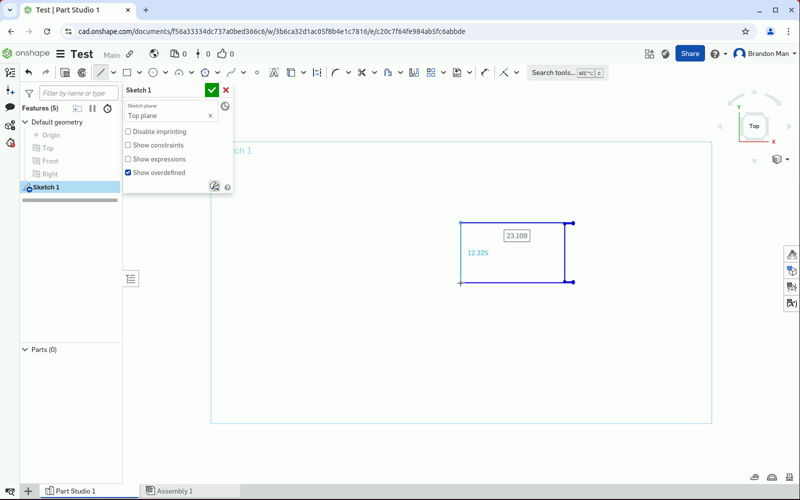
key(esc)
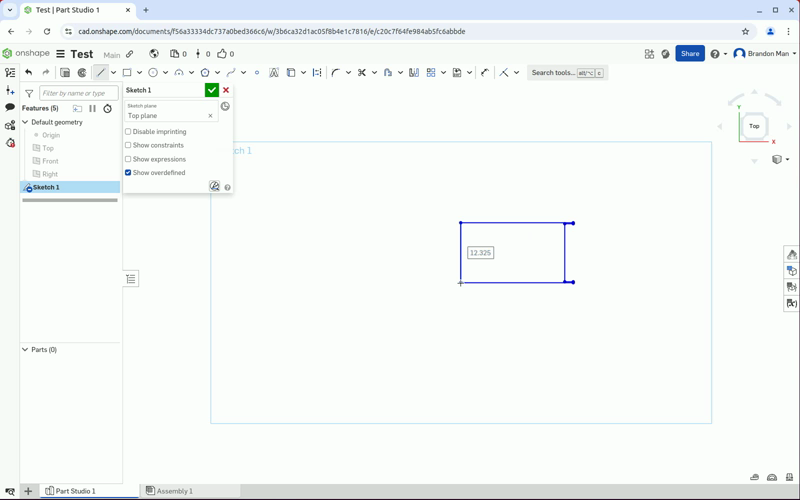
mouse_move(530, 277)
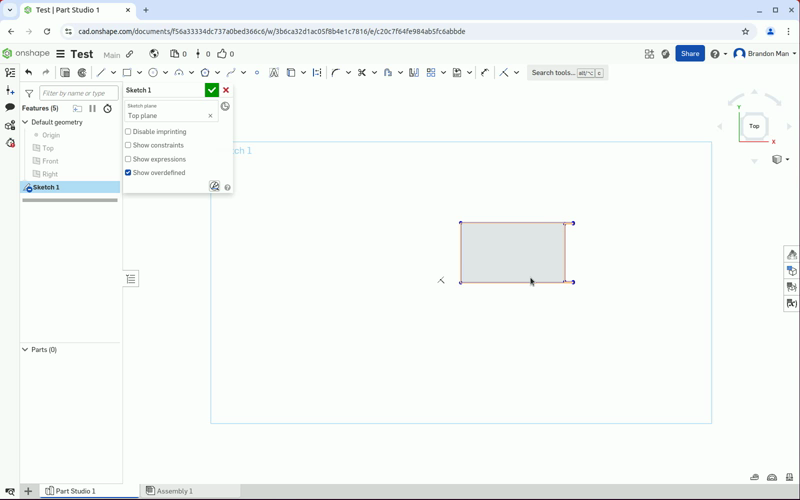
click(530, 277)
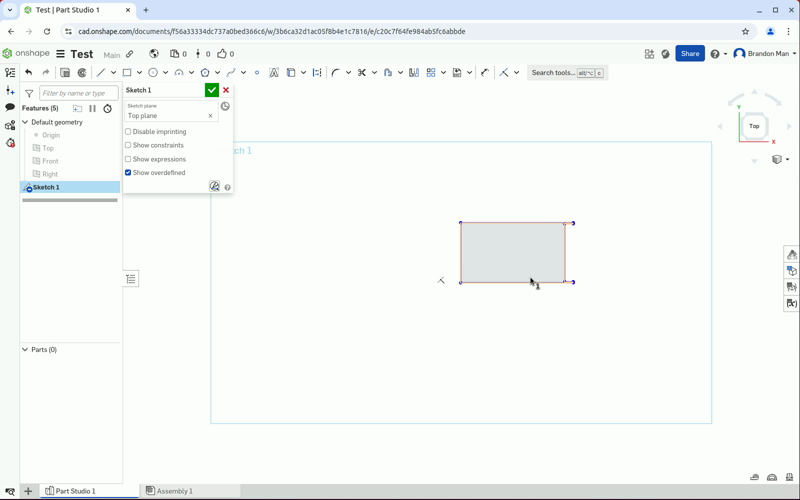
mouse_move(73, 352)
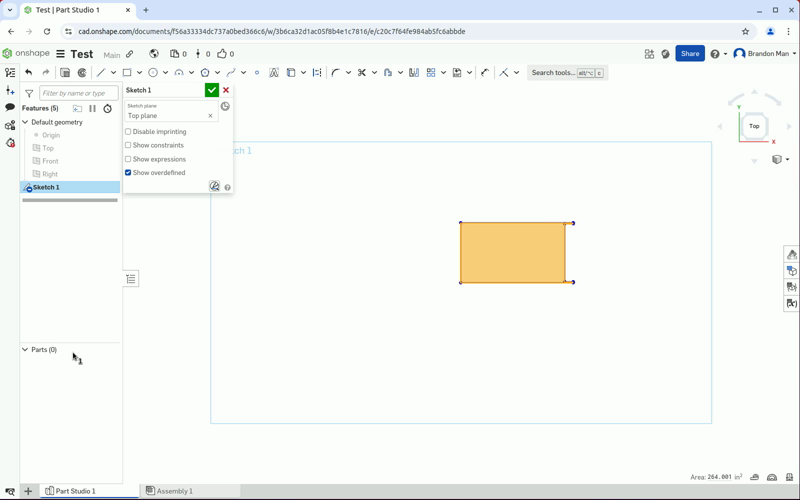
key(shift+y)
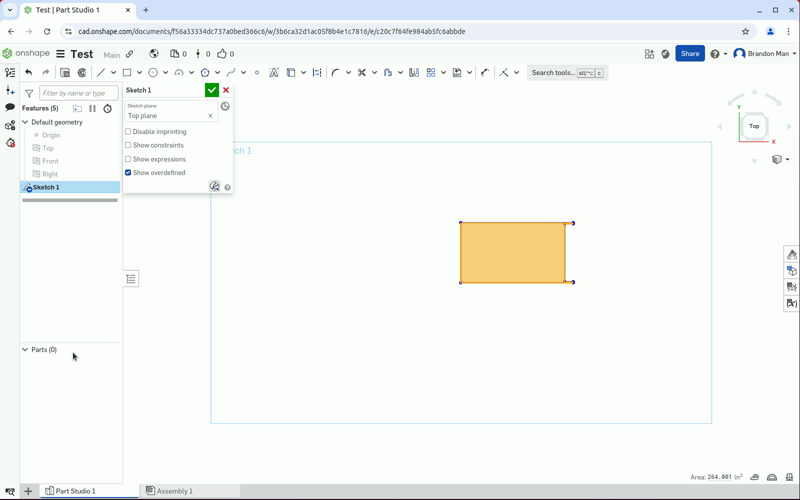
key(shift+e)
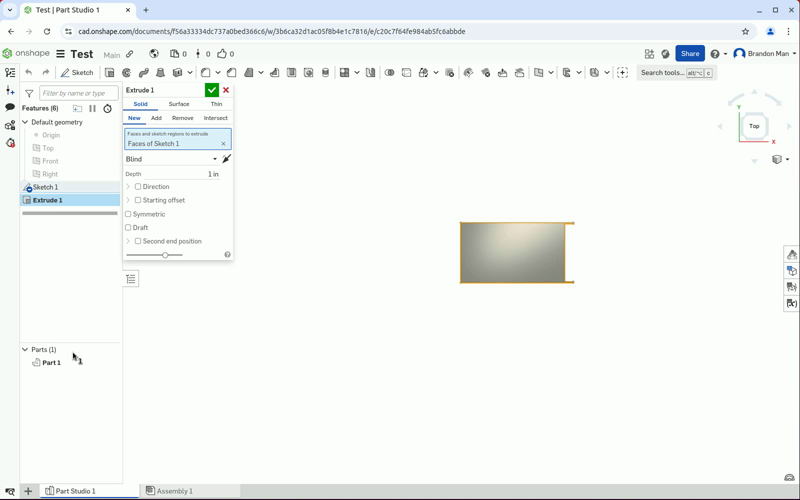
mouse_move(143, 106)
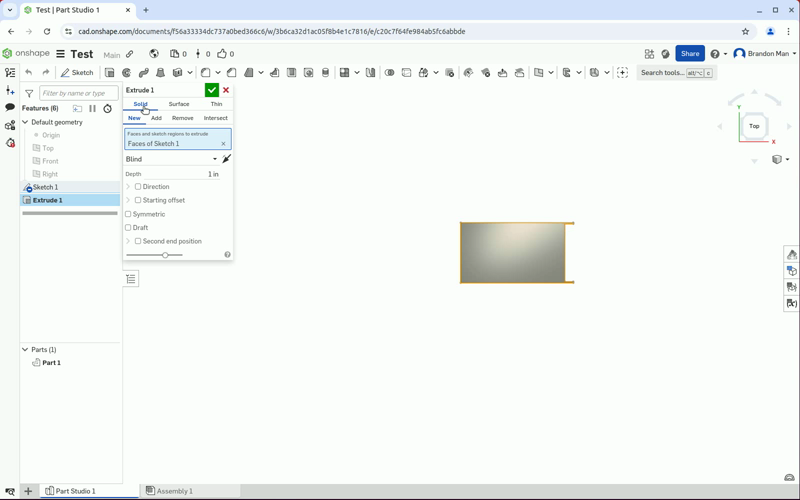
click(143, 106)
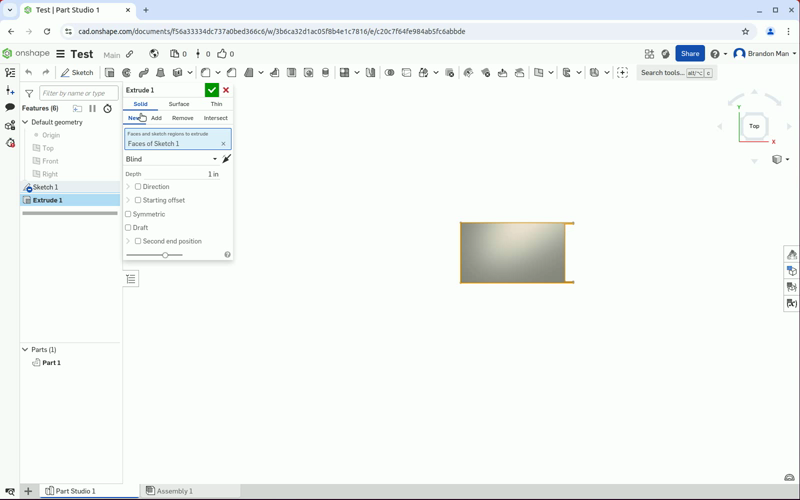
mouse_move(137, 120)
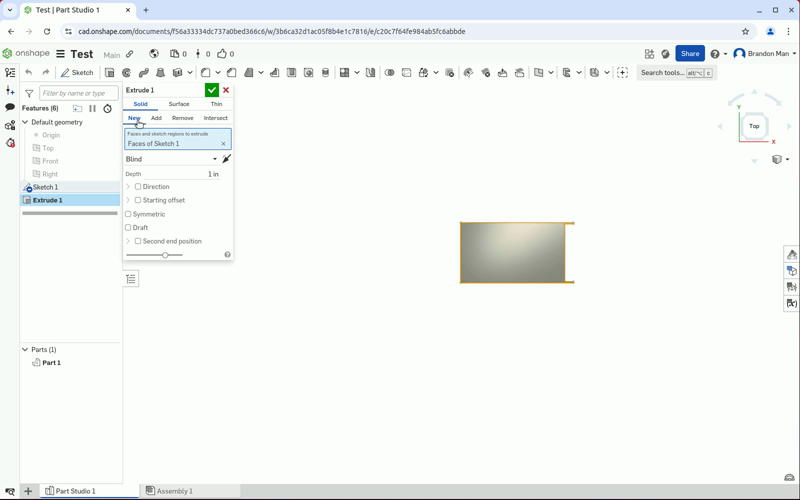
click(137, 120)
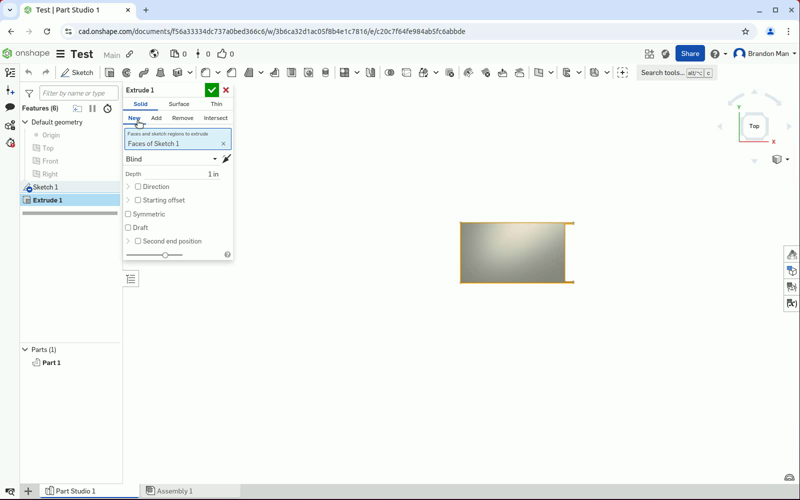
key(tab, 4)
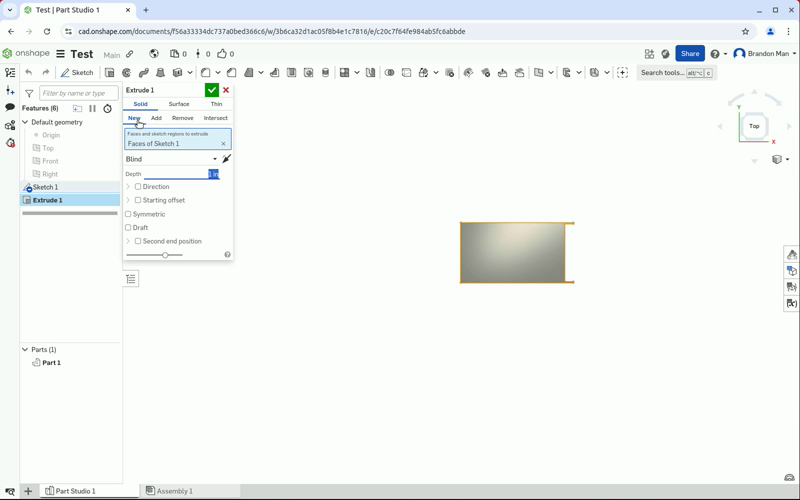
text(3.129)
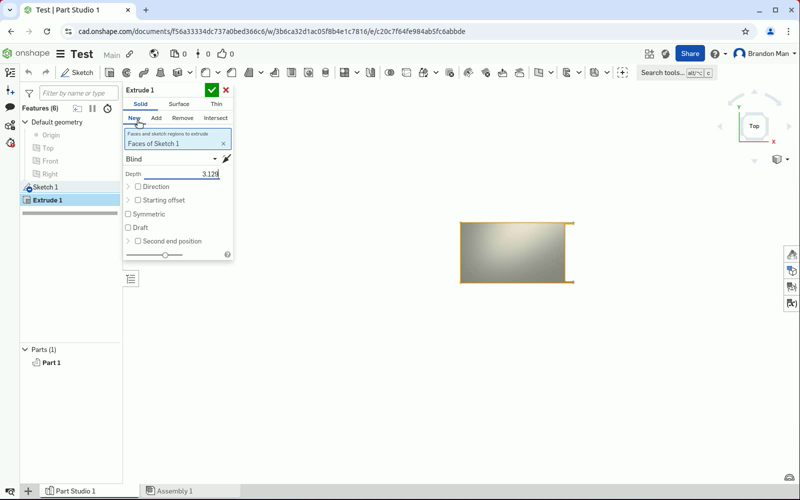
key(enter)
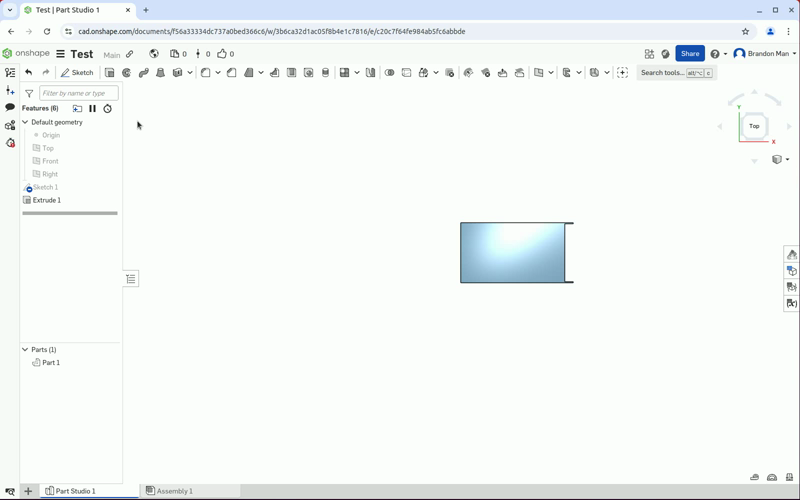
key(shift+h)
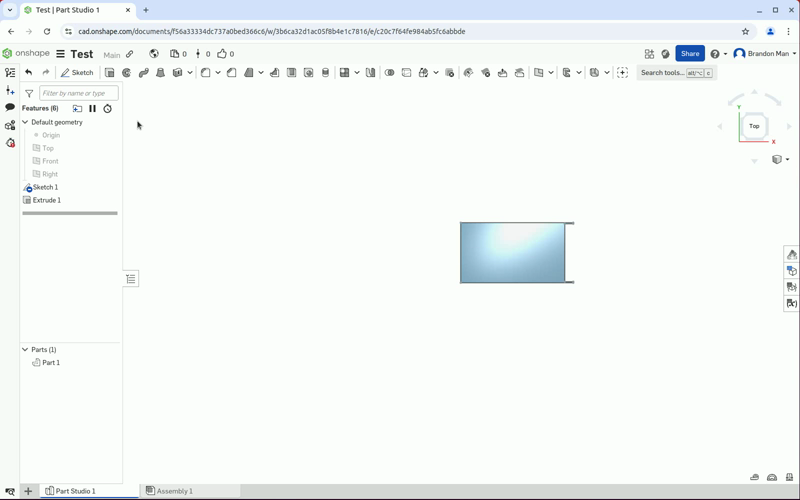
key(shift+h)
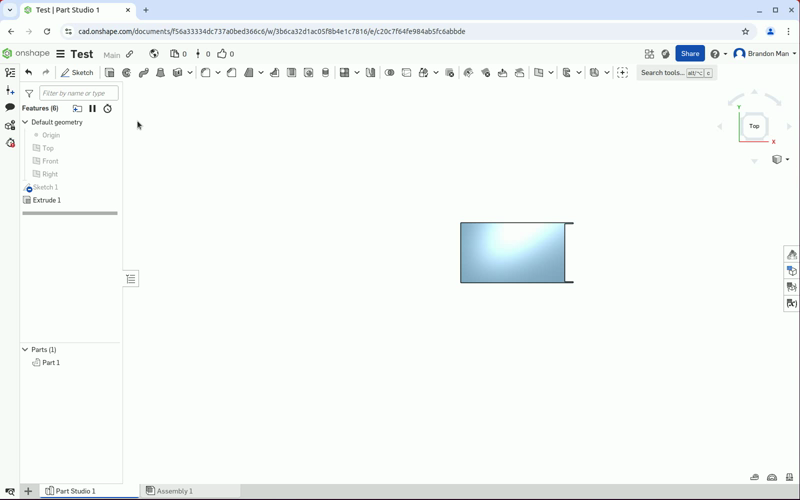
mouse_move(73, 189)
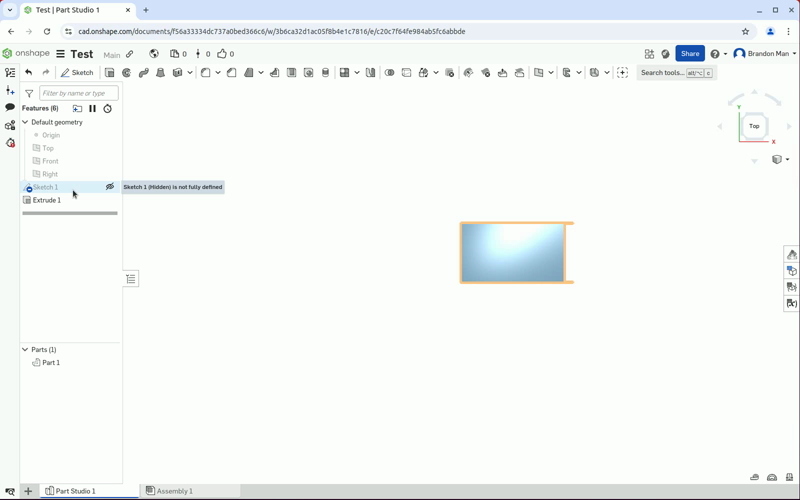
click(73, 189)
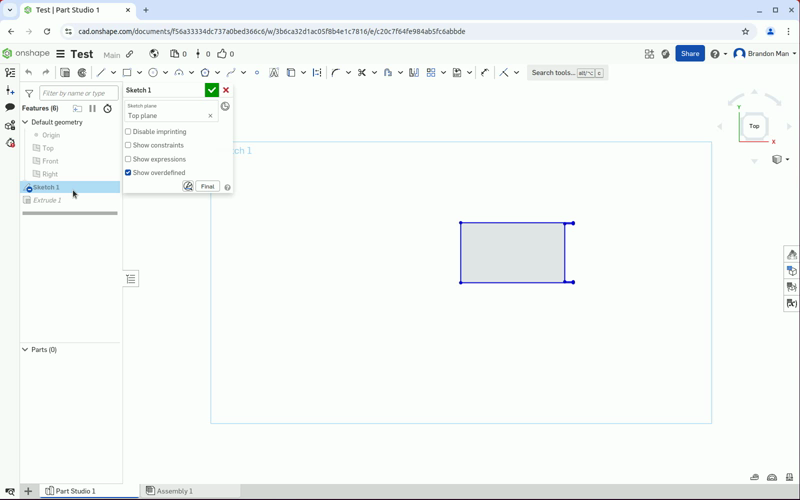
mouse_move(229, 92)
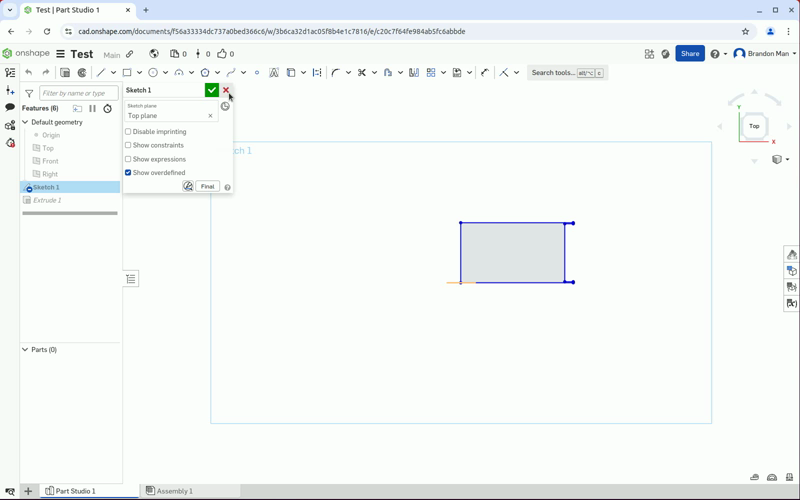
click(229, 92)
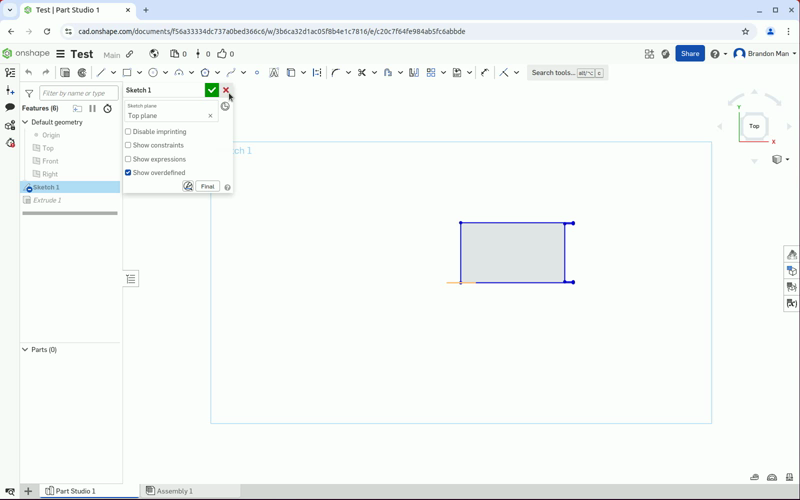
key(shift+s)
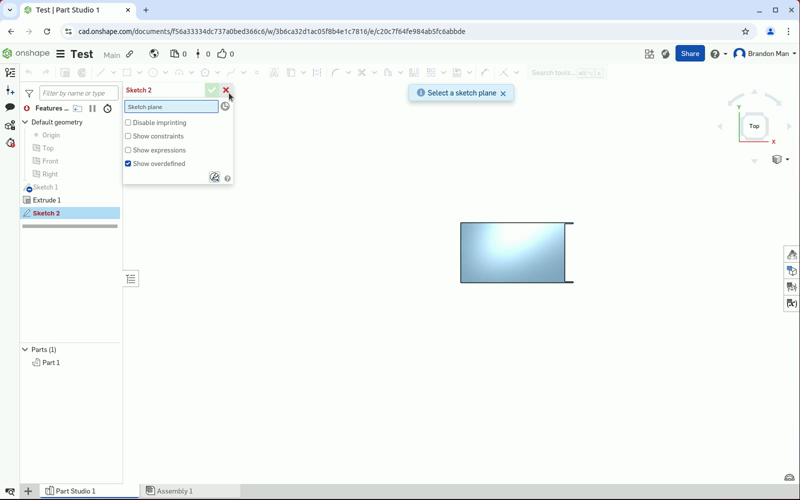
mouse_move(73, 150)
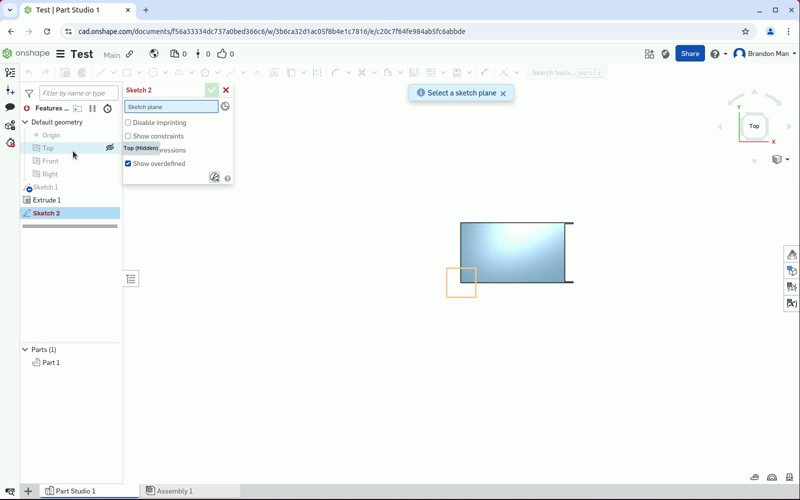
click(73, 150)
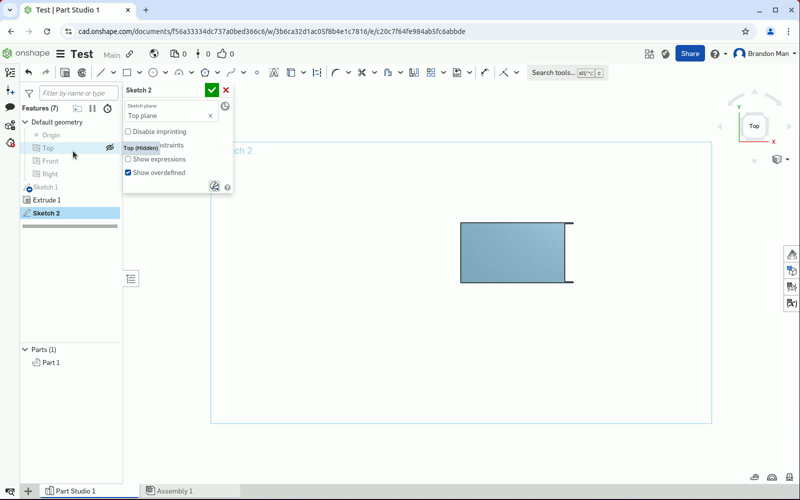
mouse_move(73, 352)
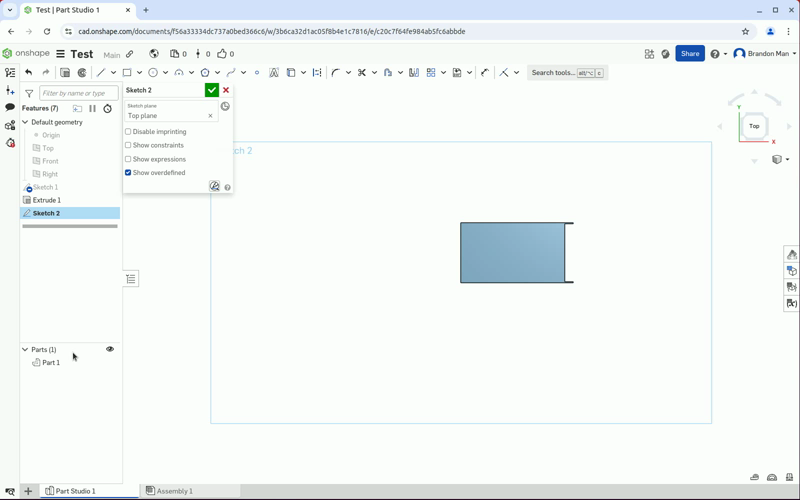
key(y)
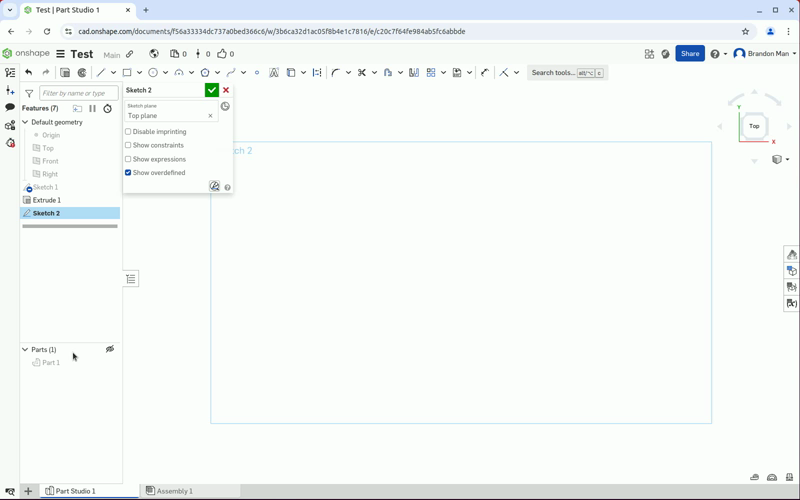
key(l)
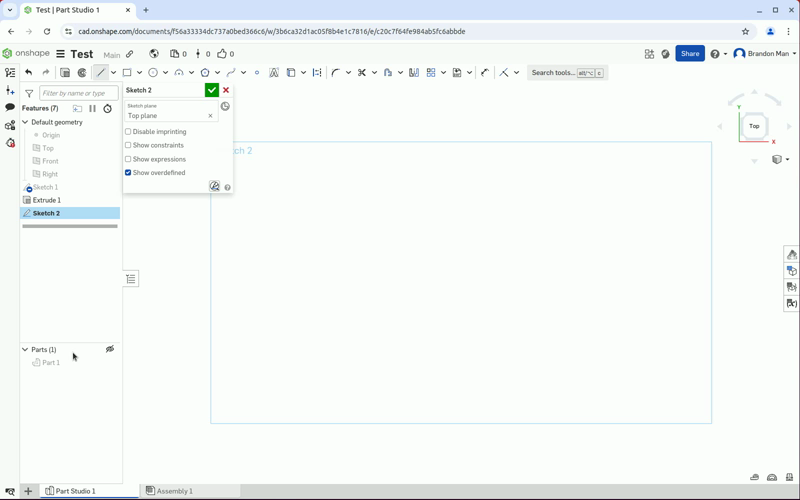
key_down(shift)
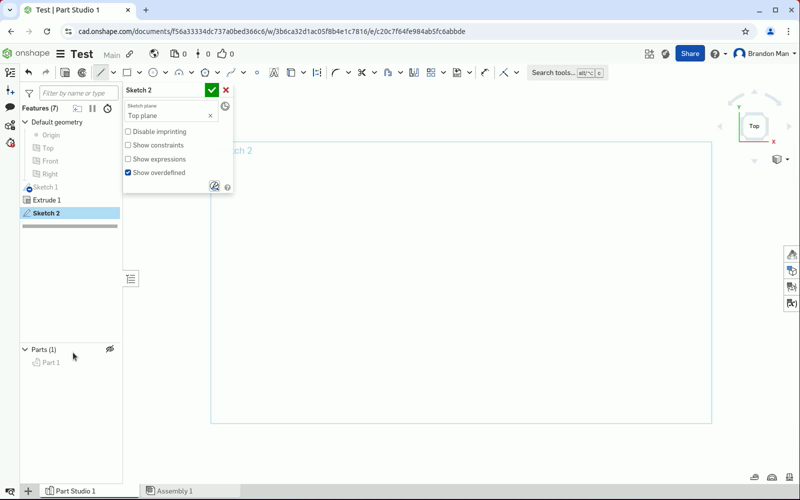
mouse_move(564, 281)
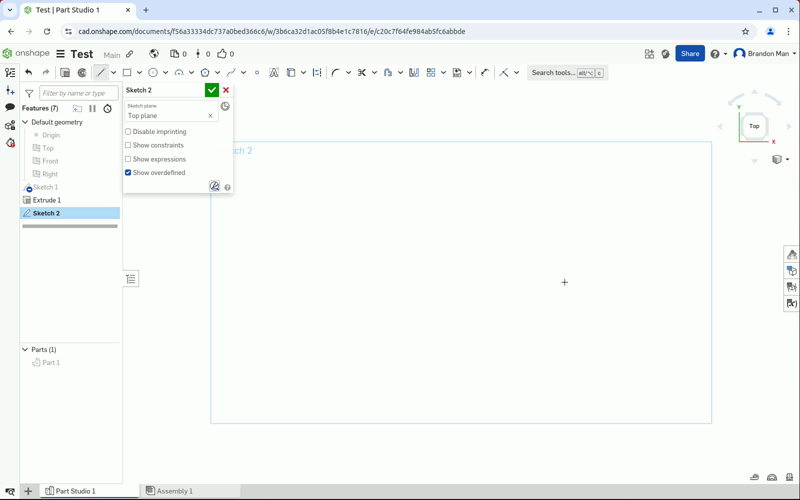
click(564, 281)
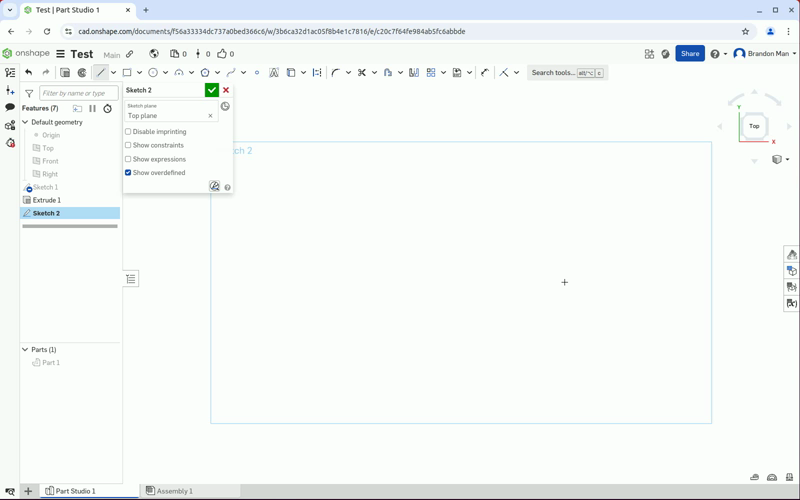
key_up(shift)
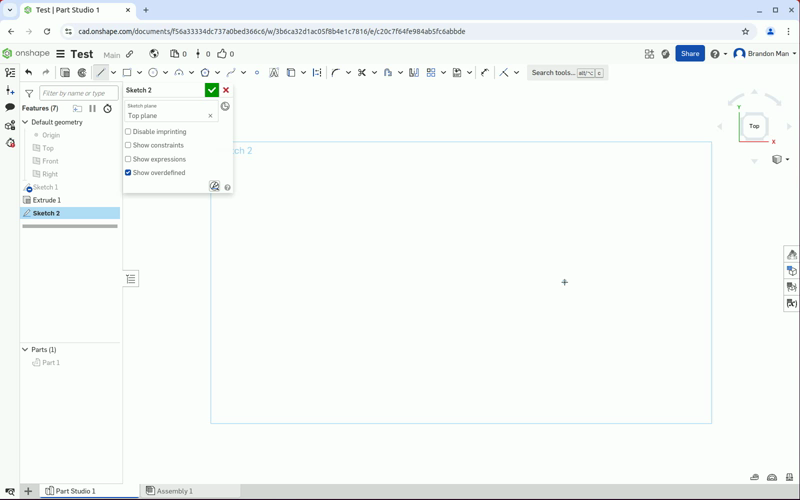
key_down(shift)
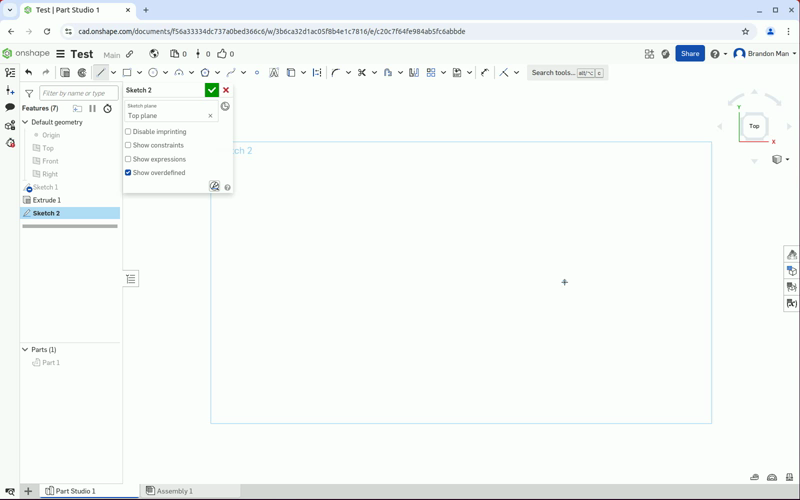
mouse_move(589, 281)
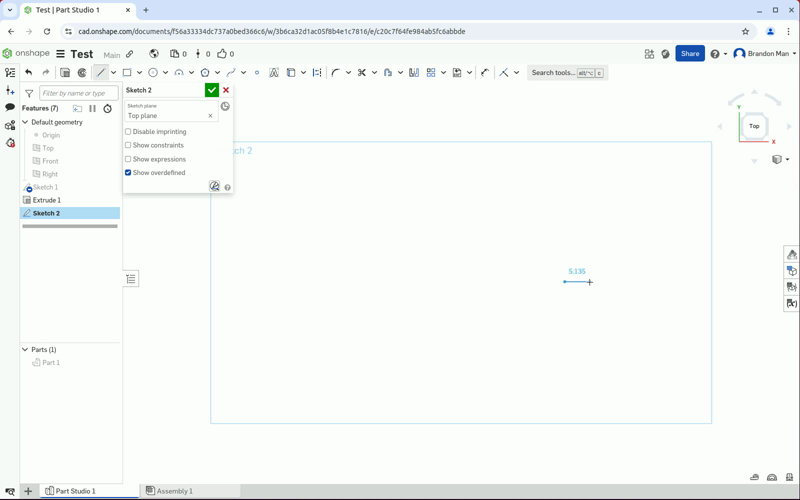
mouse_move(573, 281)
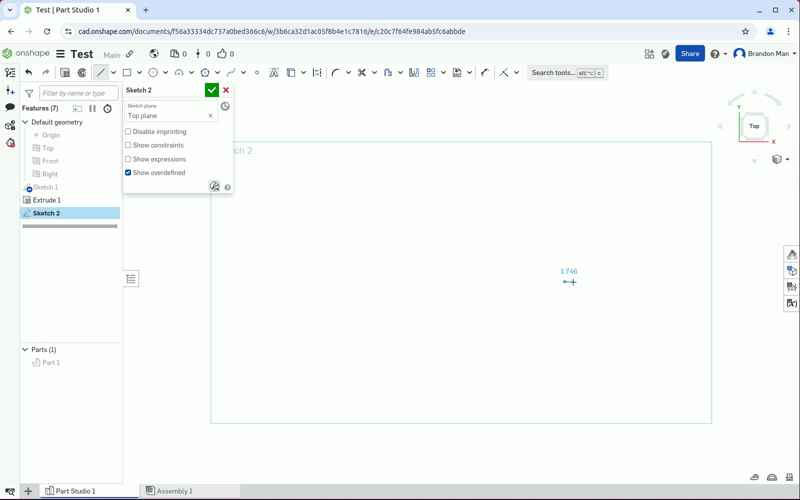
click(573, 281)
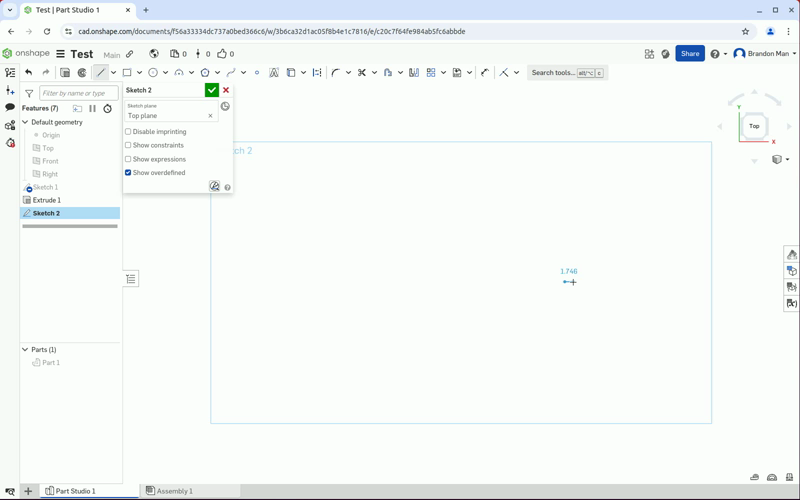
key_up(shift)
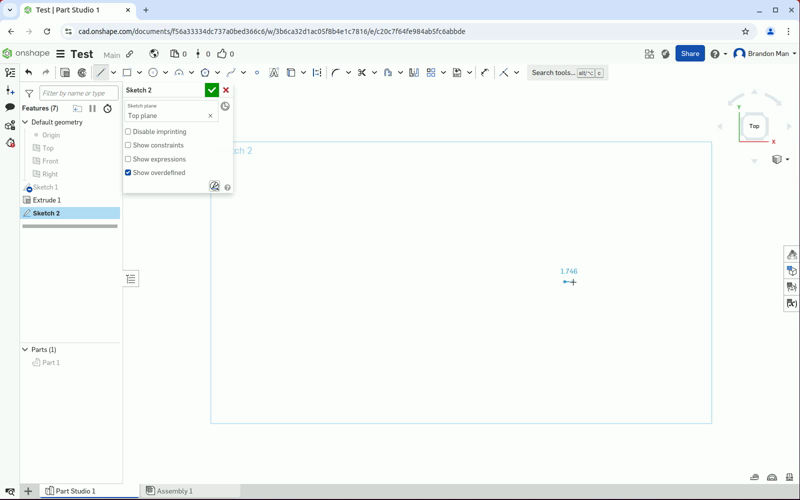
key_down(shift)
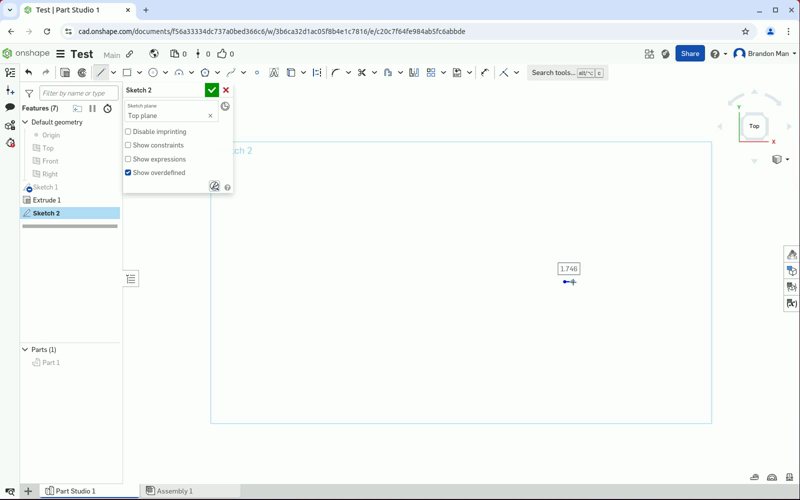
mouse_move(589, 281)
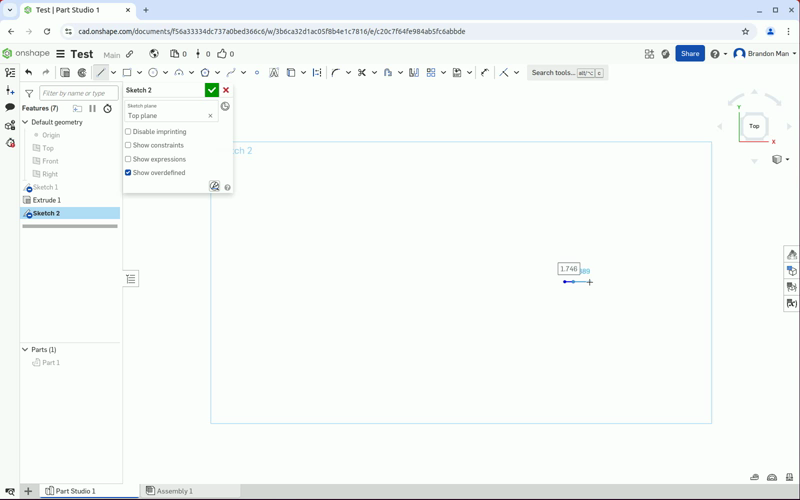
mouse_move(573, 222)
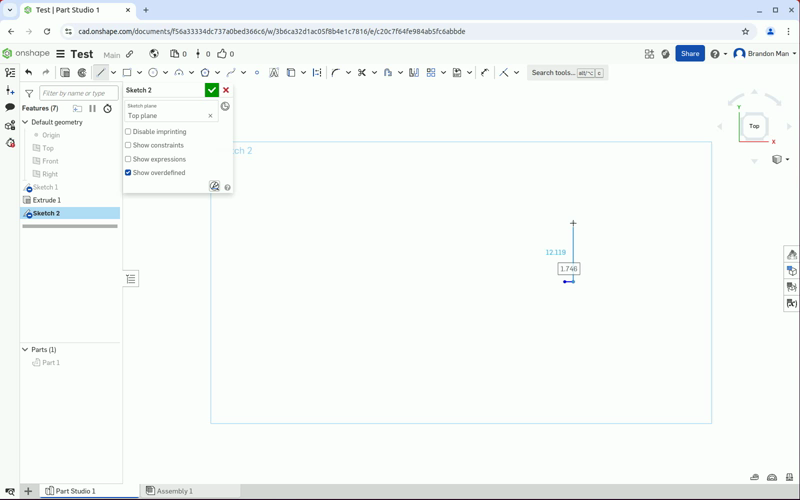
click(573, 222)
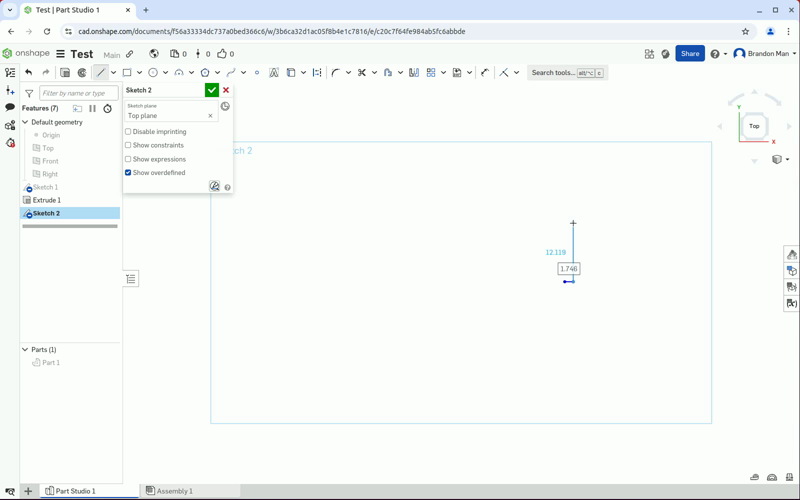
key_up(shift)
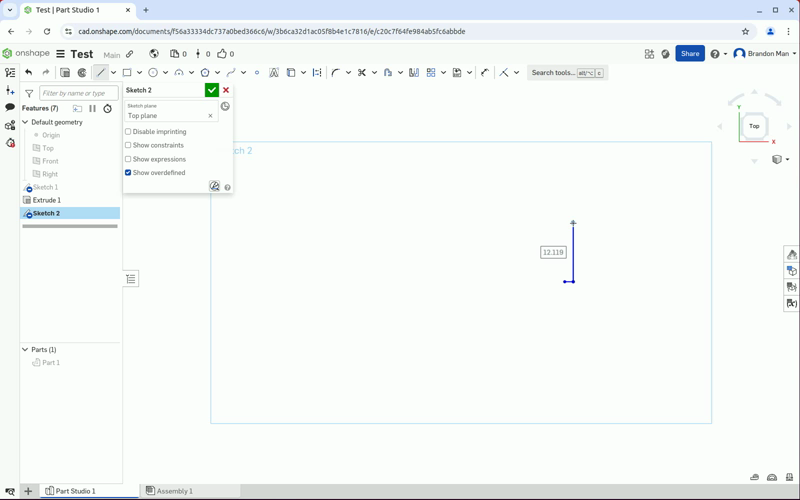
key_down(shift)
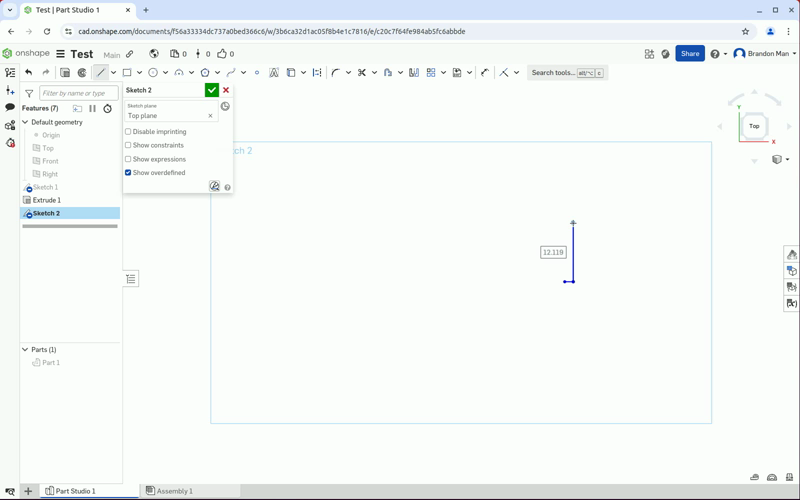
mouse_move(589, 222)
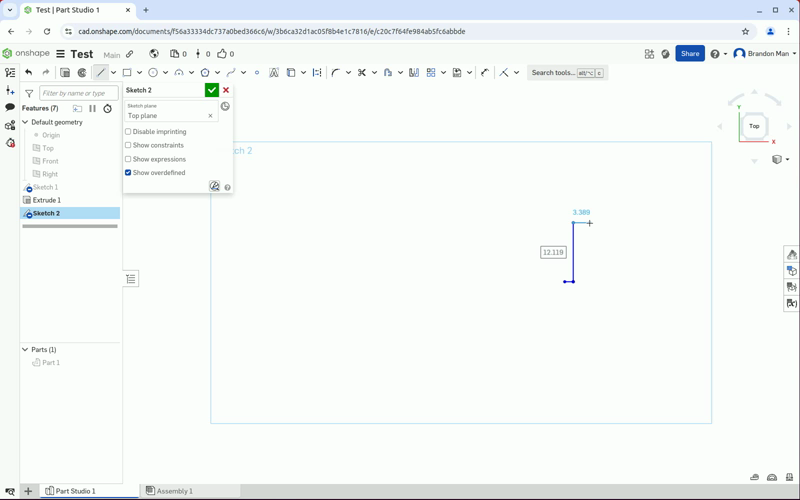
mouse_move(564, 222)
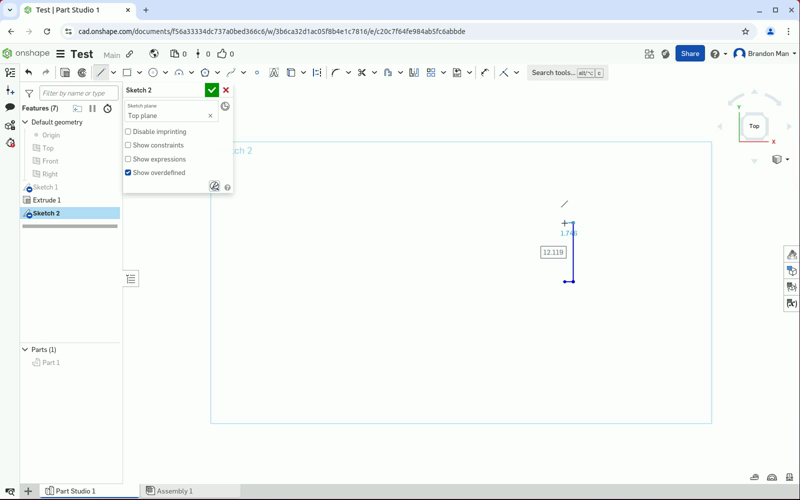
click(564, 222)
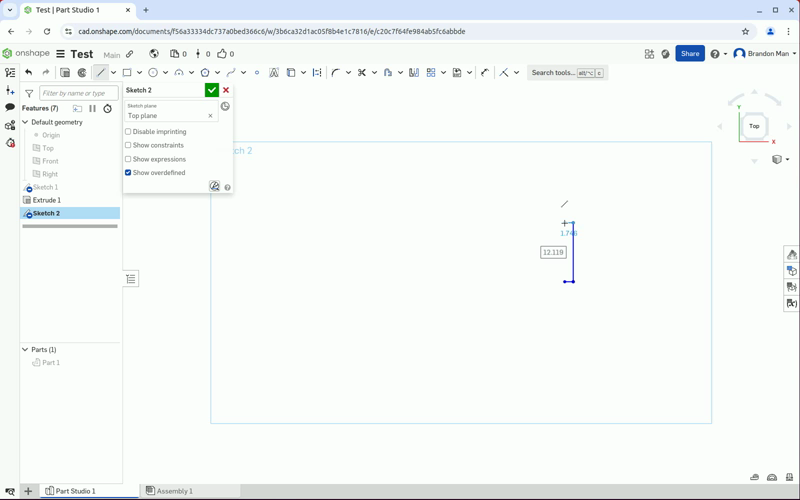
key_up(shift)
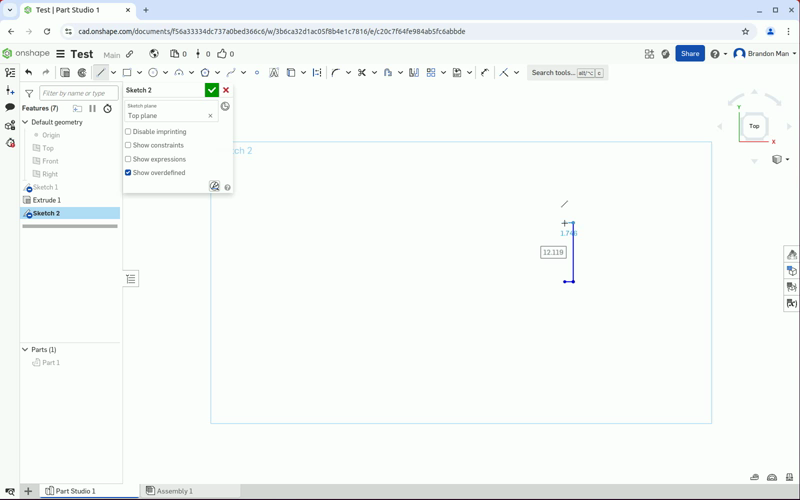
mouse_move(589, 222)
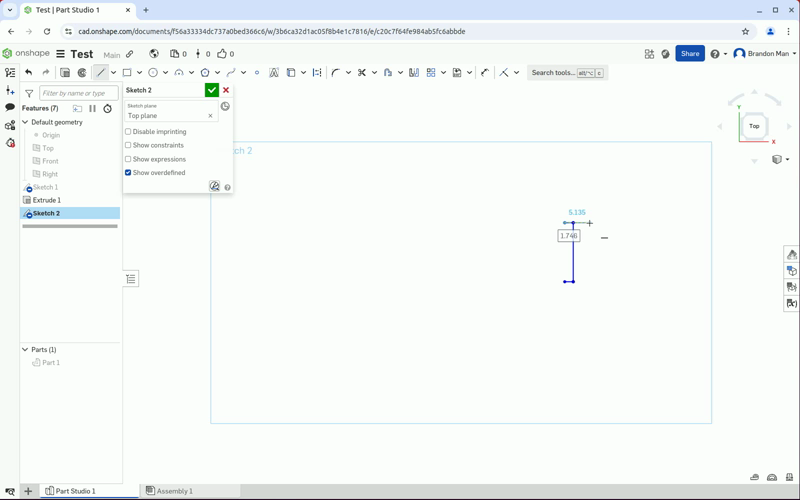
key_down(shift)
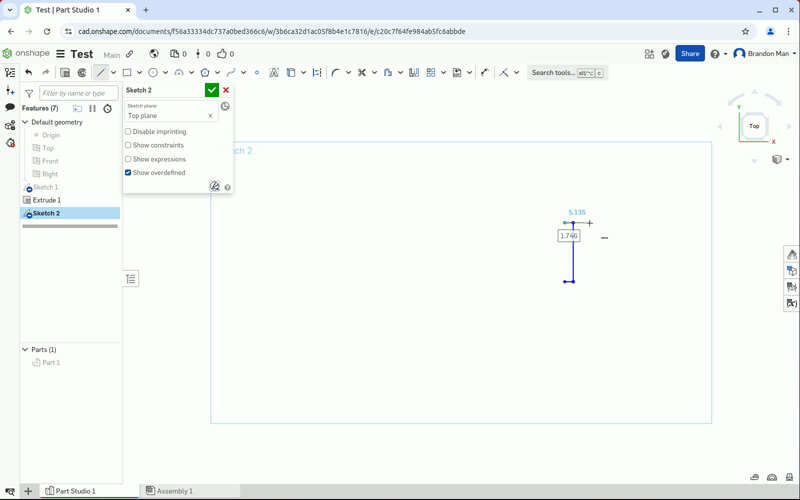
mouse_move(564, 281)
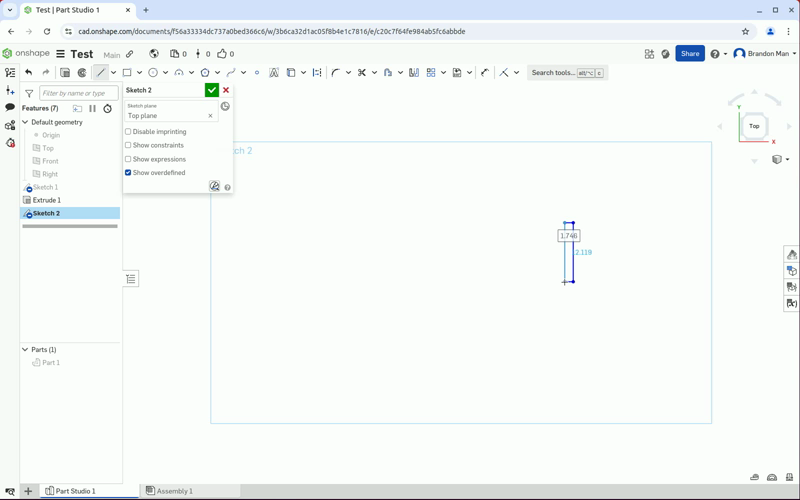
key_up(shift)
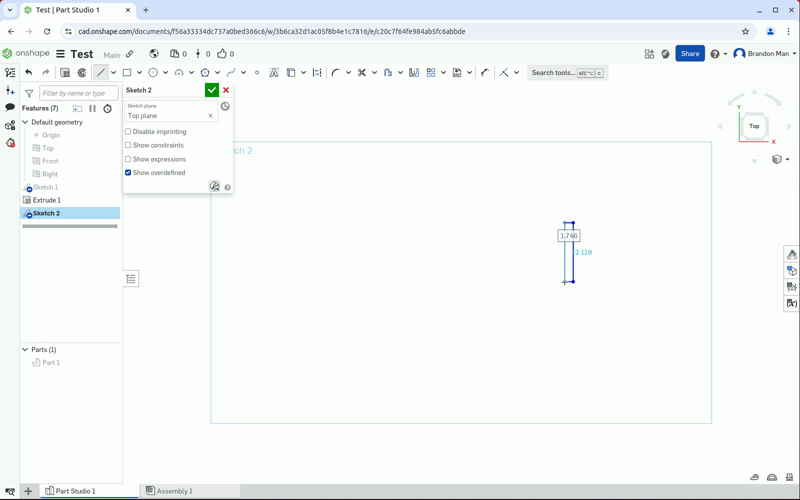
click(564, 281)
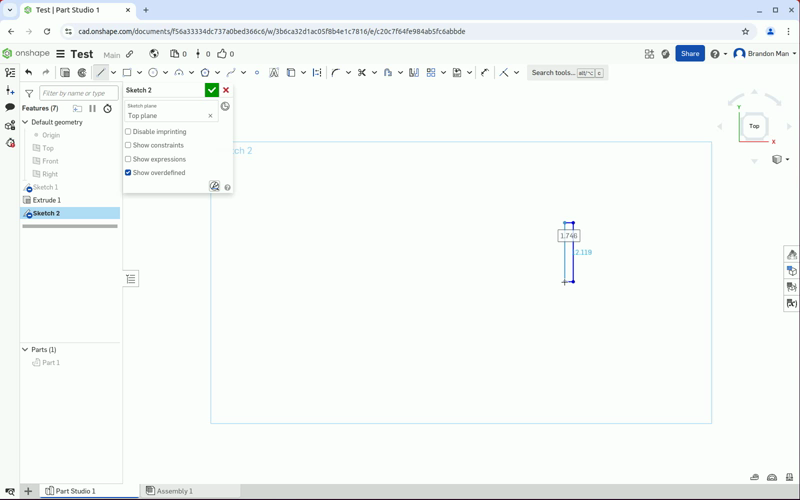
key(esc)
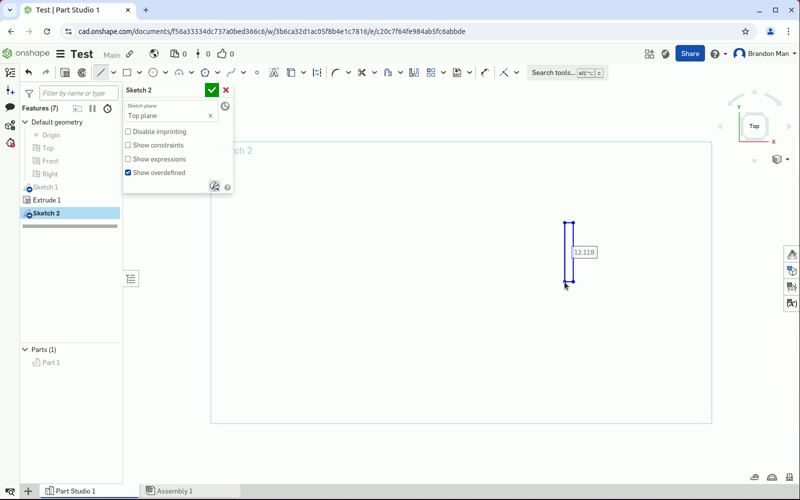
mouse_move(572, 270)
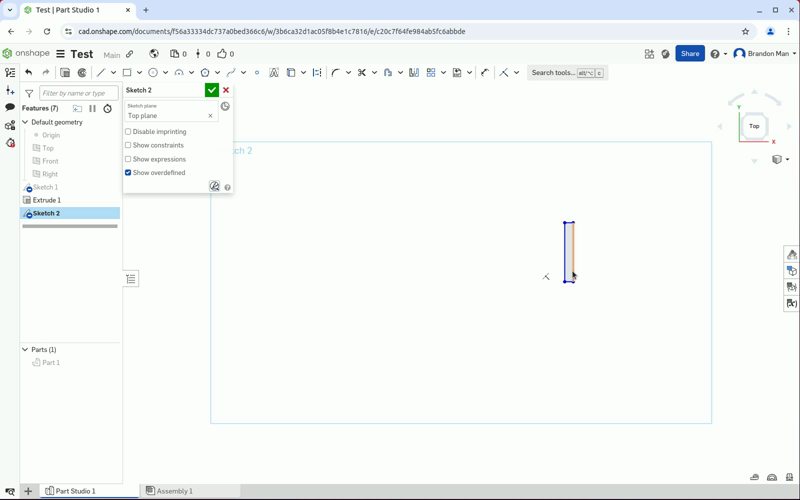
scroll(6)
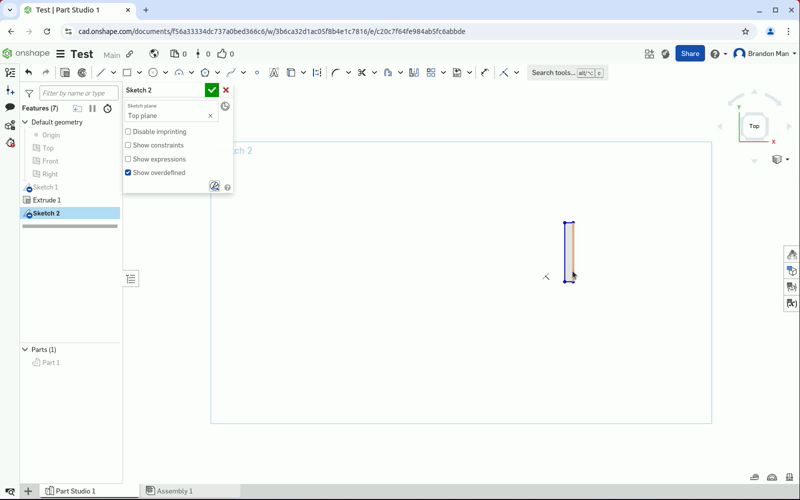
scroll(6)
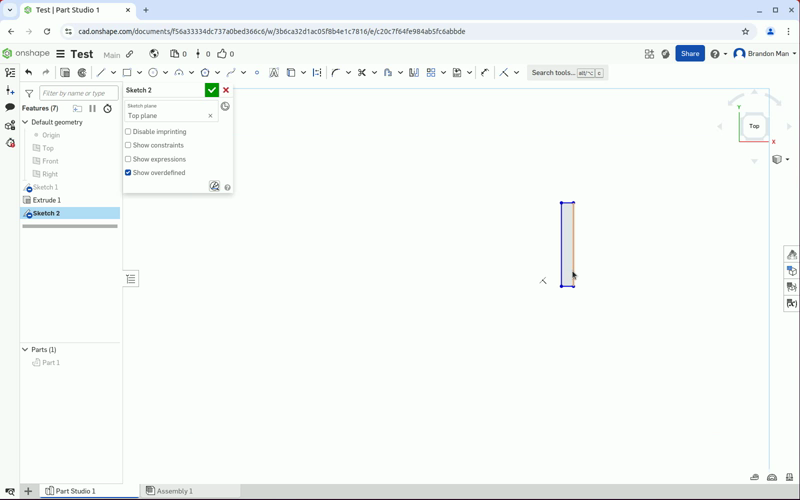
scroll(6)
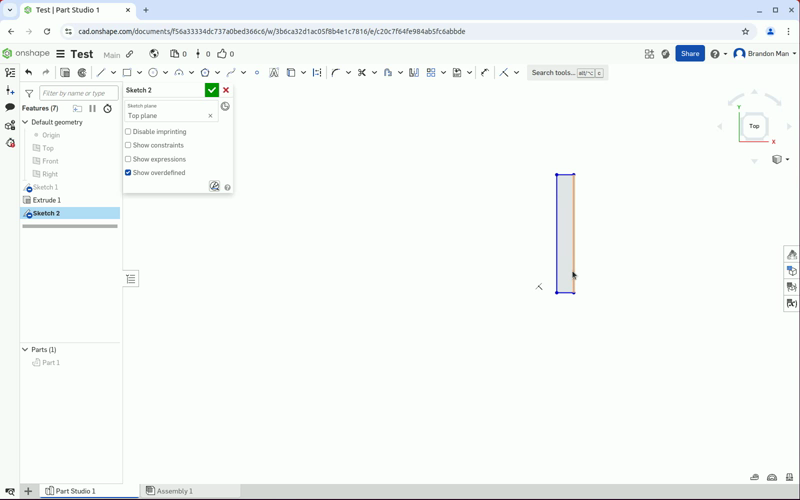
scroll(6)
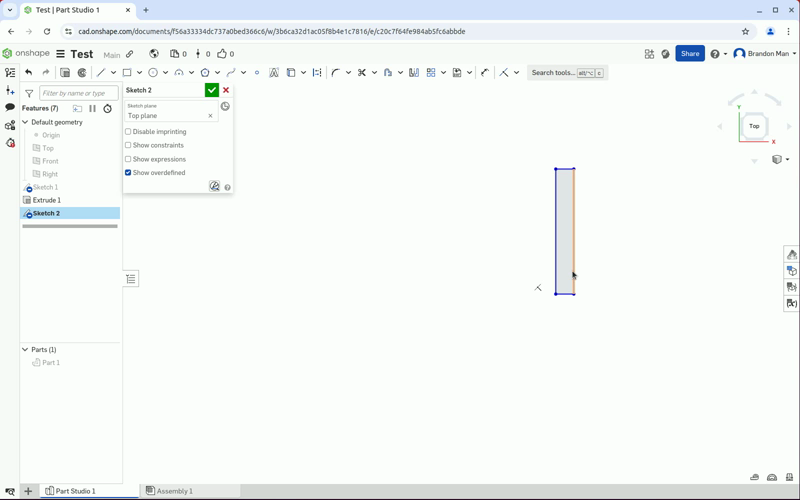
scroll(6)
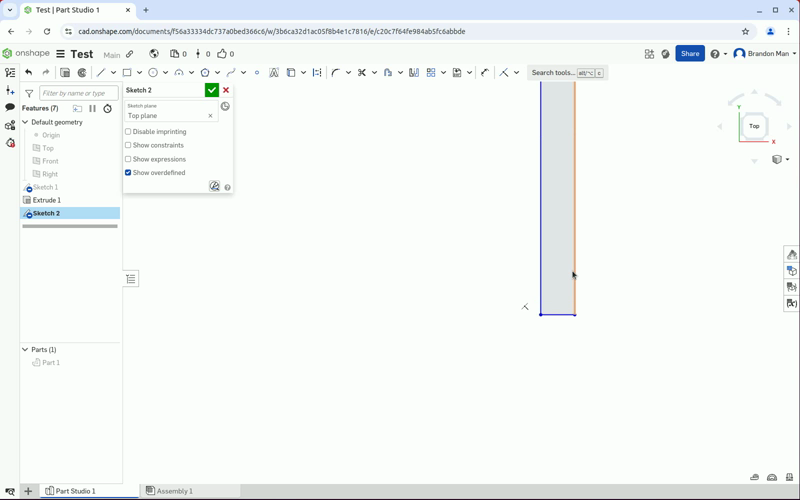
scroll(6)
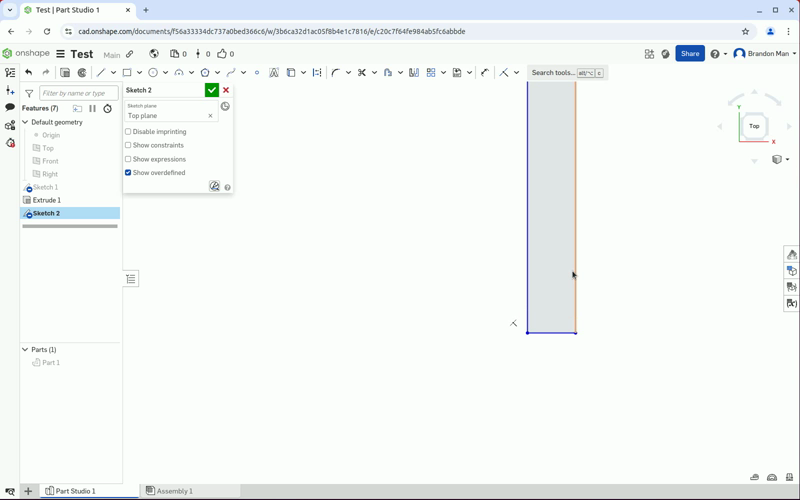
scroll(6)
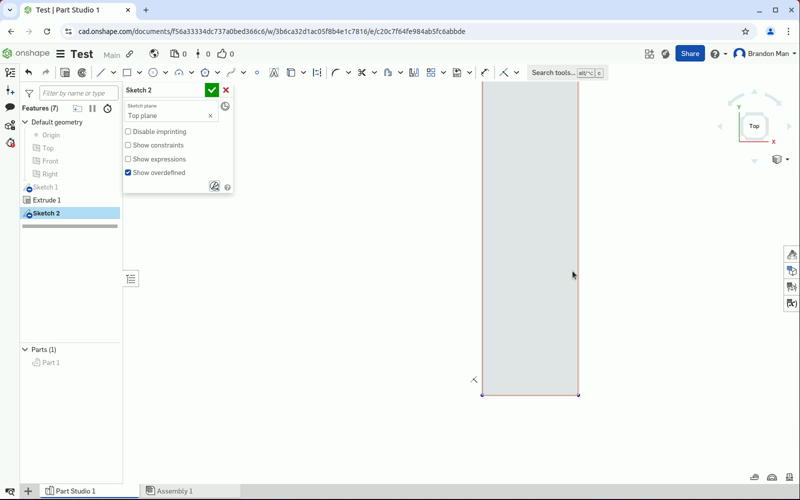
click(572, 270)
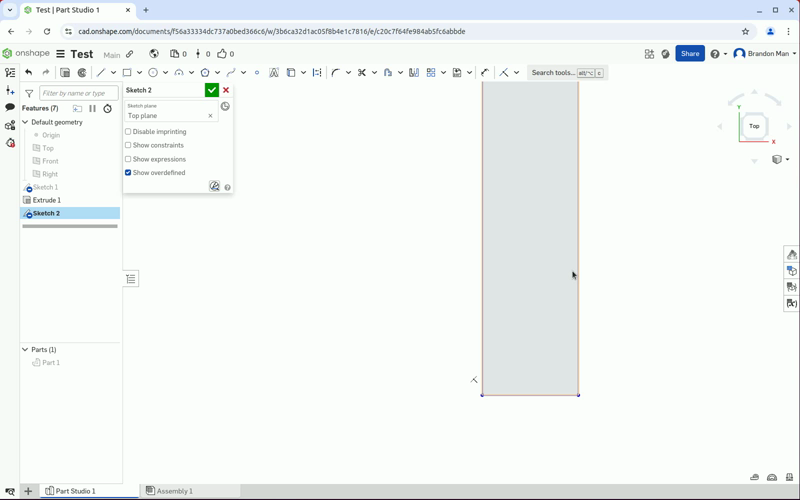
scroll(-6)
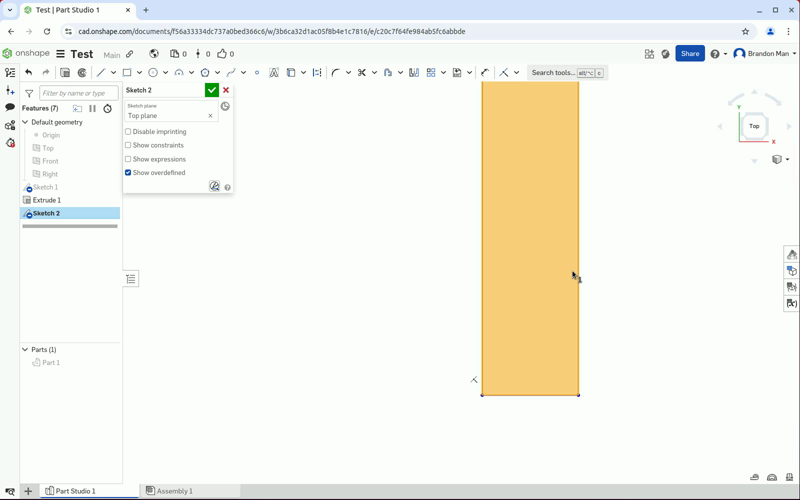
scroll(-6)
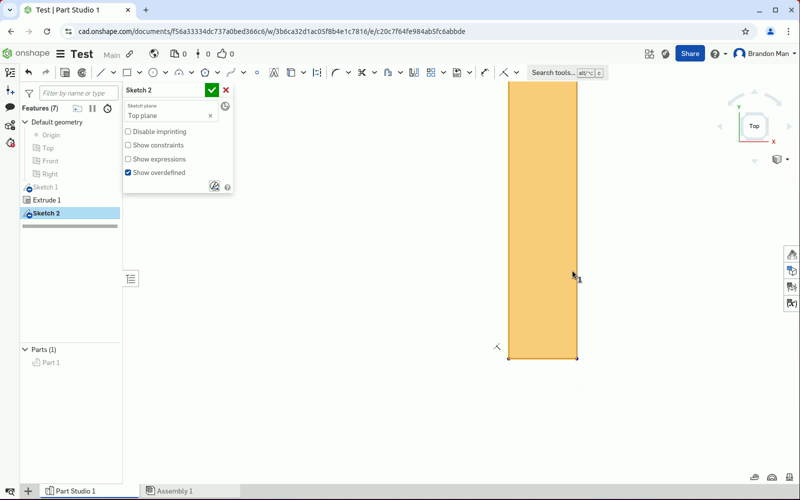
scroll(-6)
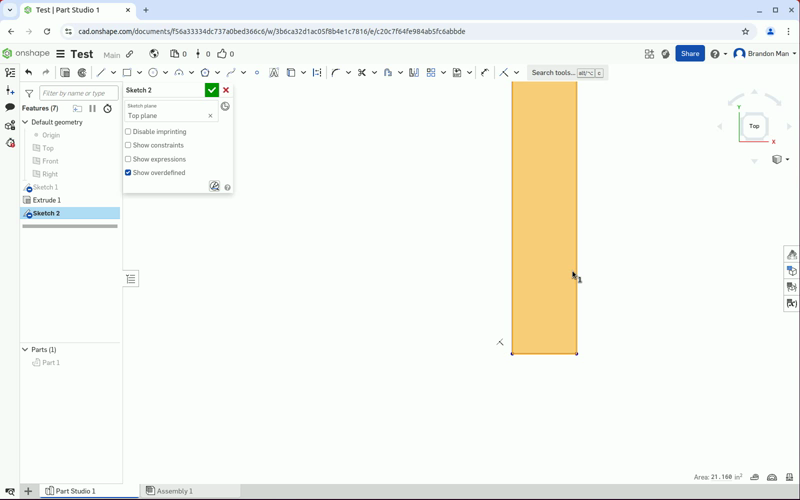
scroll(-6)
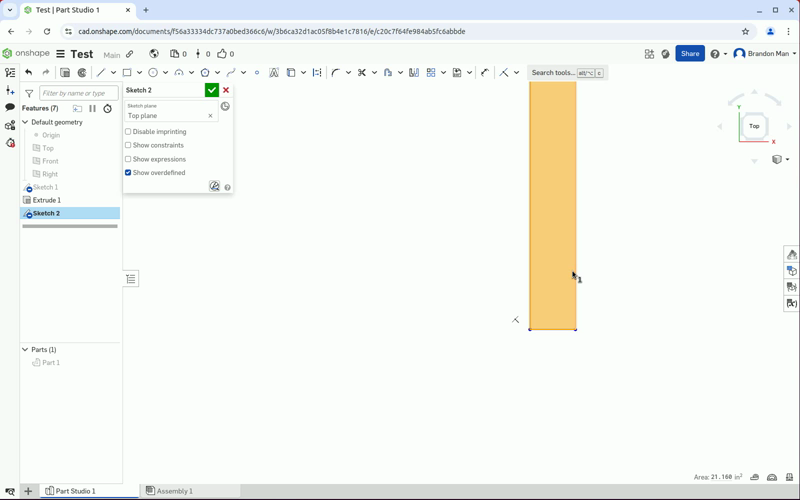
scroll(-6)
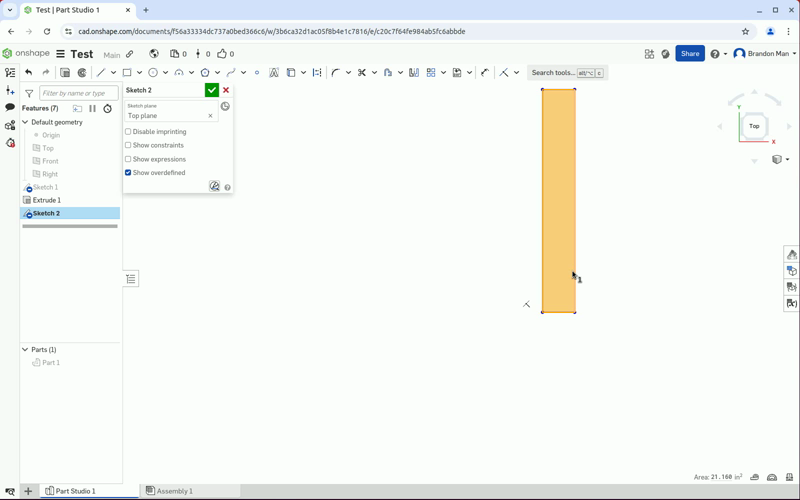
scroll(-6)
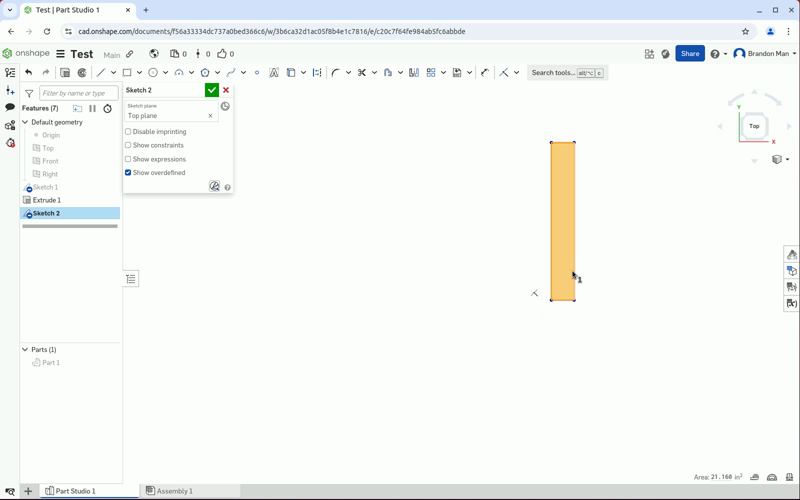
scroll(-6)
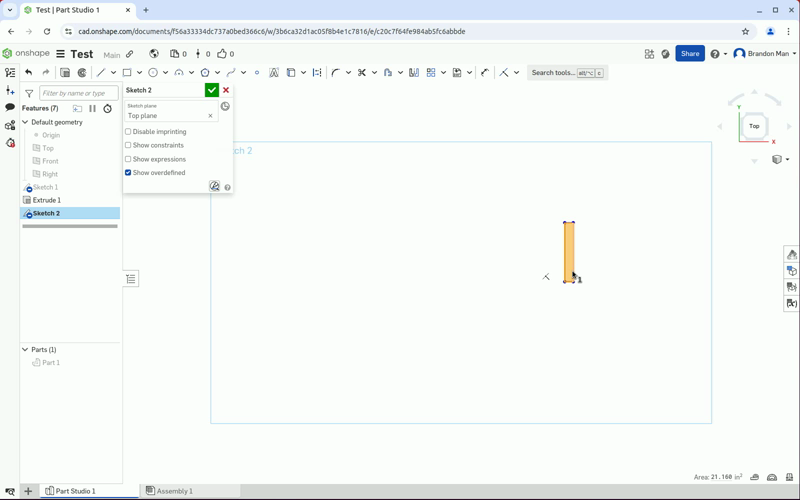
mouse_move(73, 352)
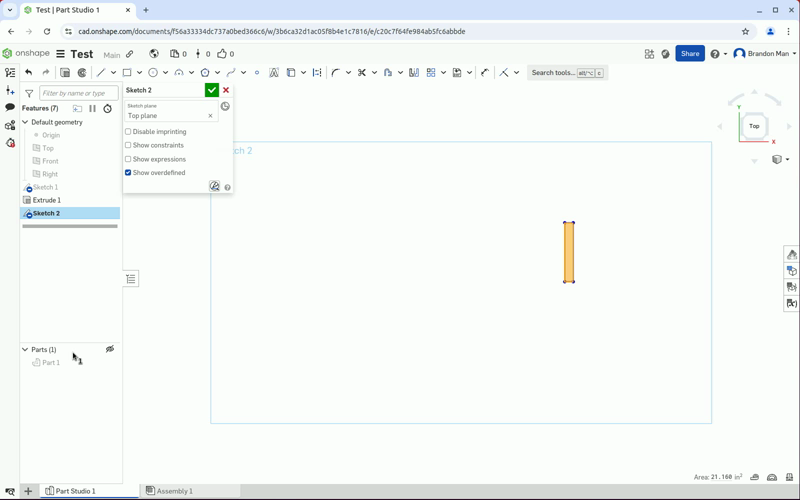
key(shift+y)
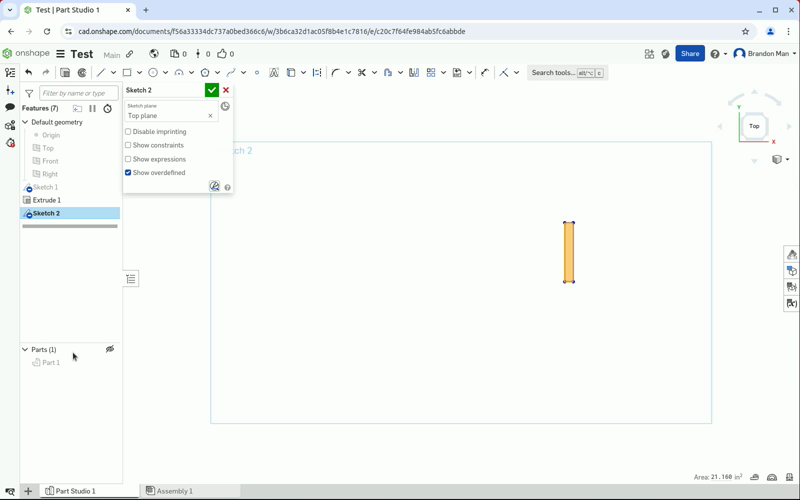
key(shift+e)
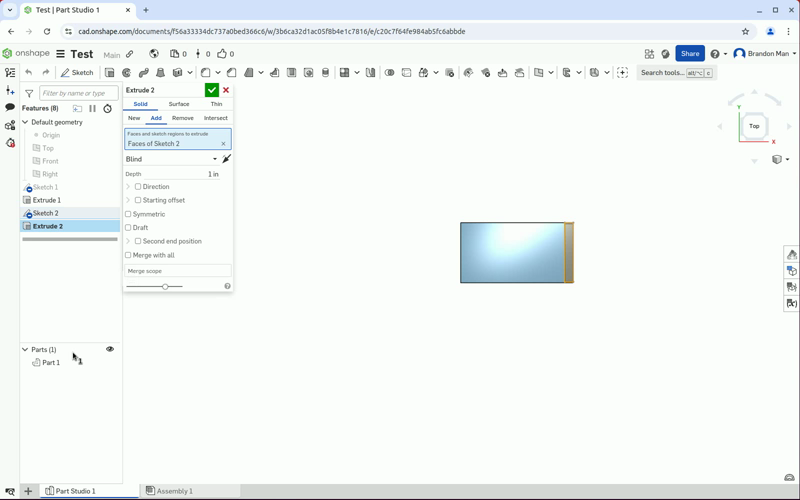
mouse_move(143, 106)
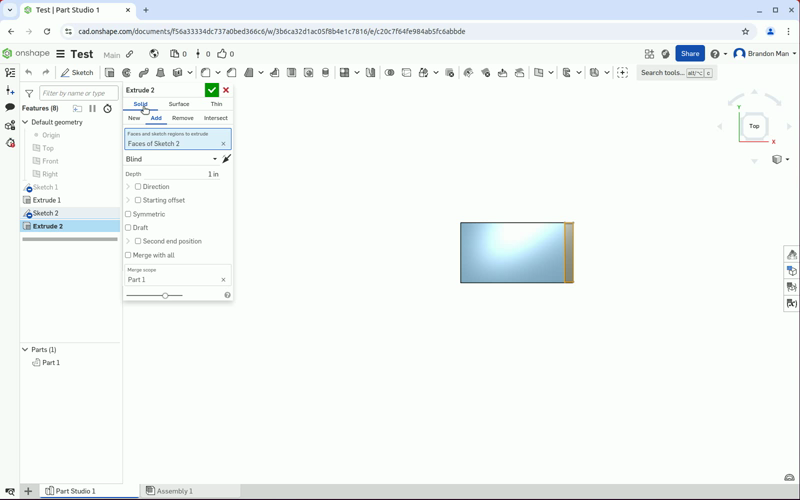
click(143, 106)
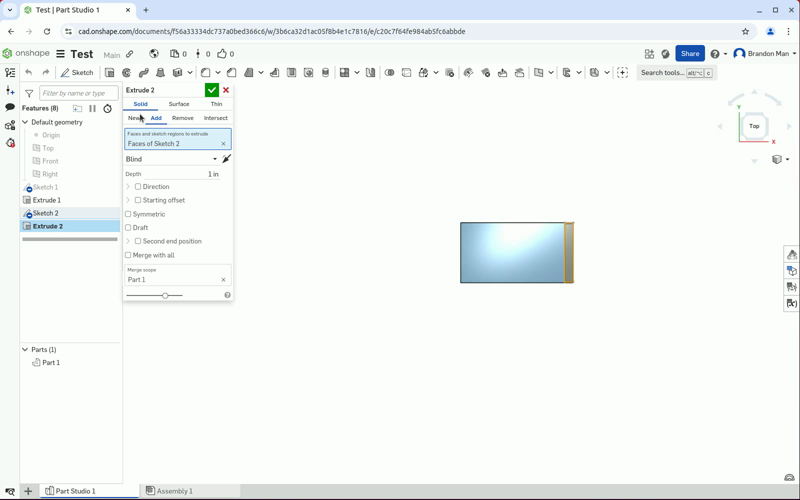
mouse_move(137, 120)
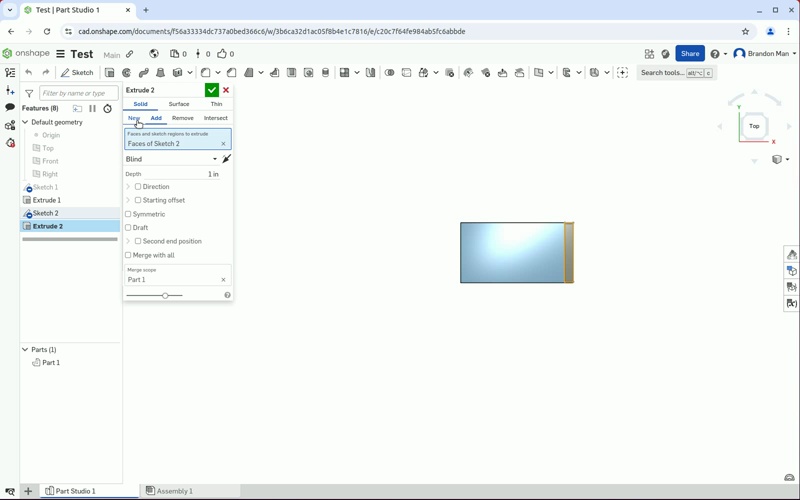
click(137, 120)
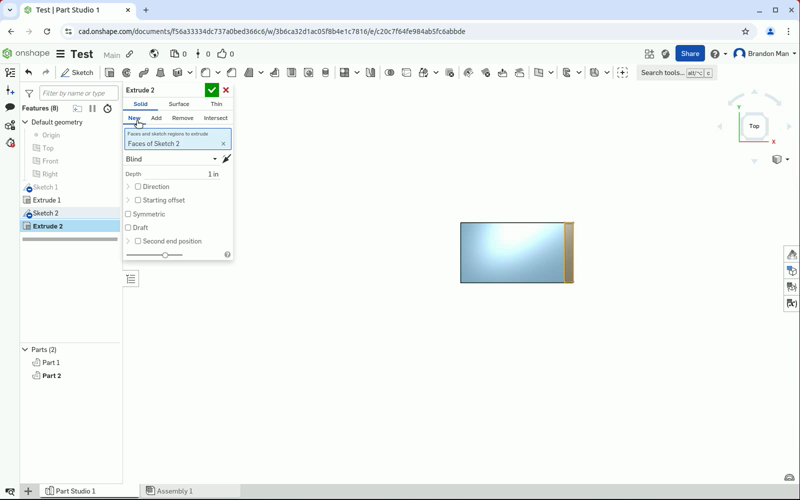
key(tab, 4)
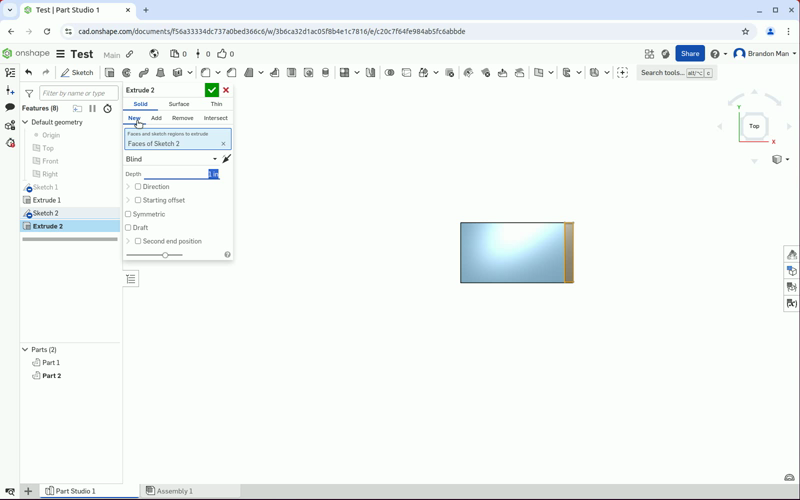
text(2.407)
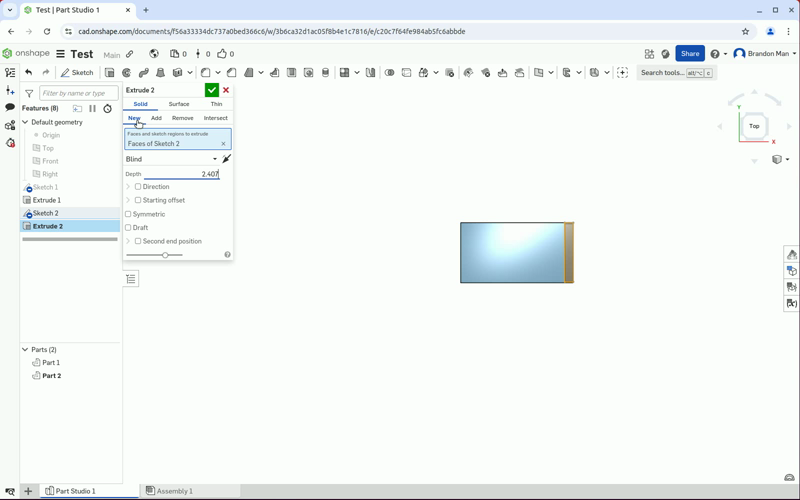
key(enter)
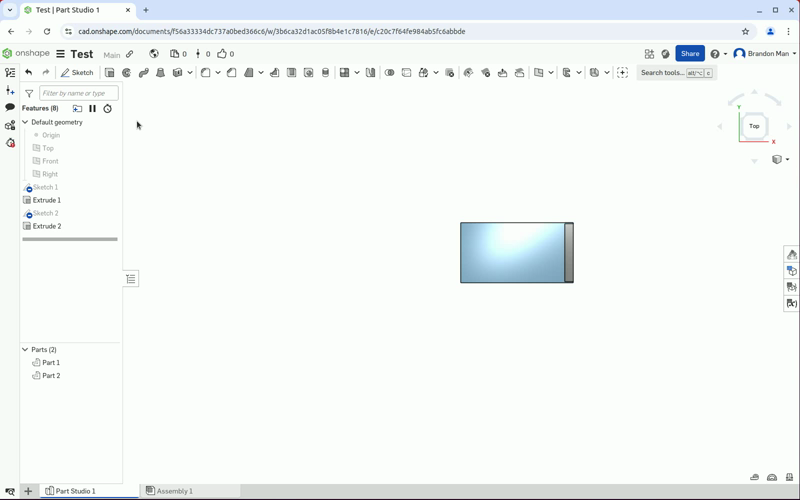
key(shift+h)
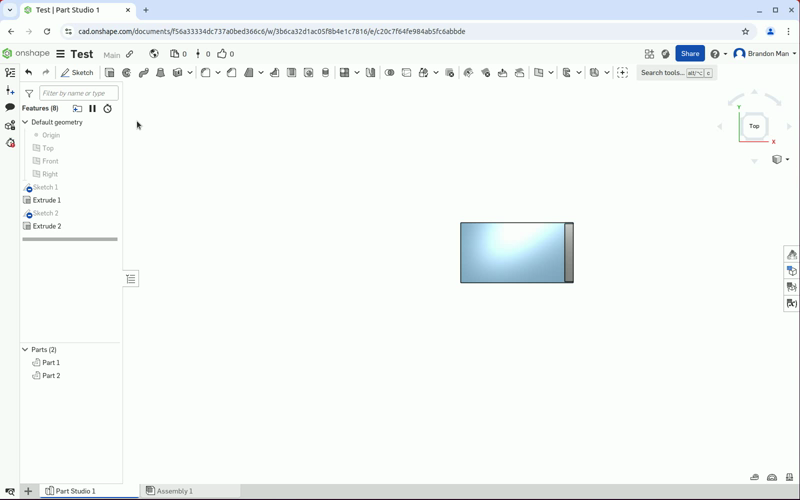
key(shift+h)
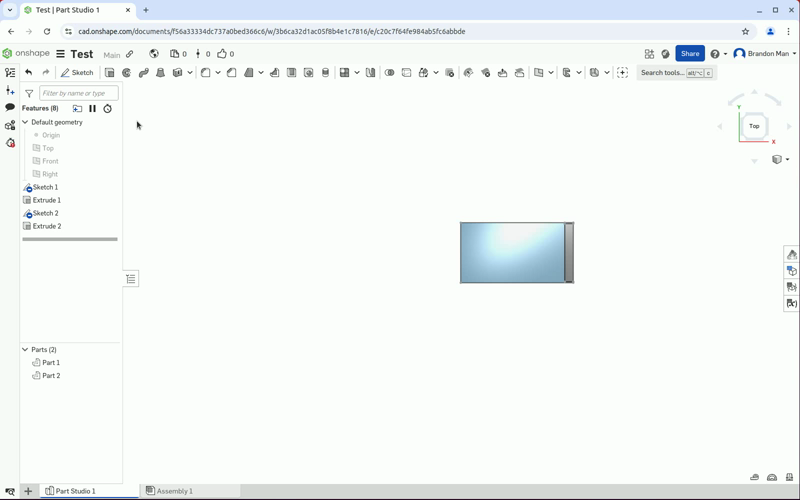
key(shift+7)
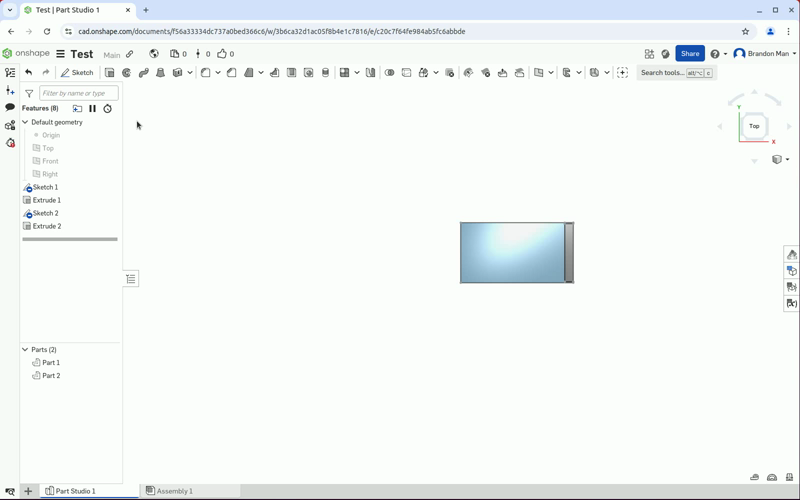
key(up, 3)
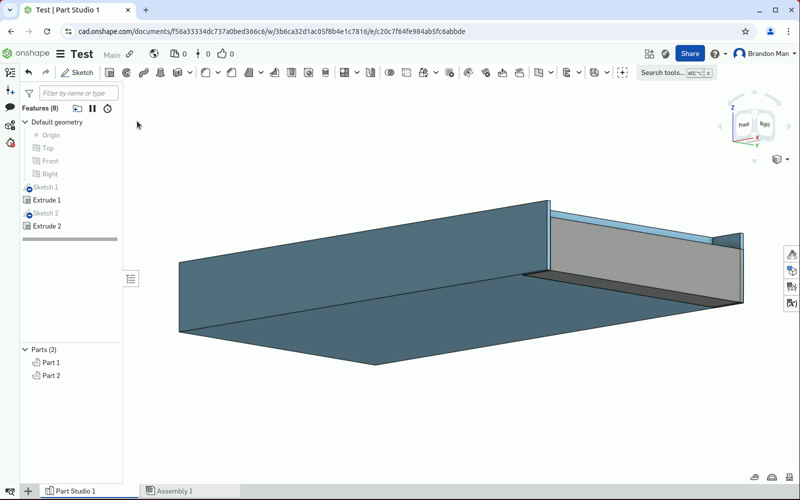
key(left, 3)
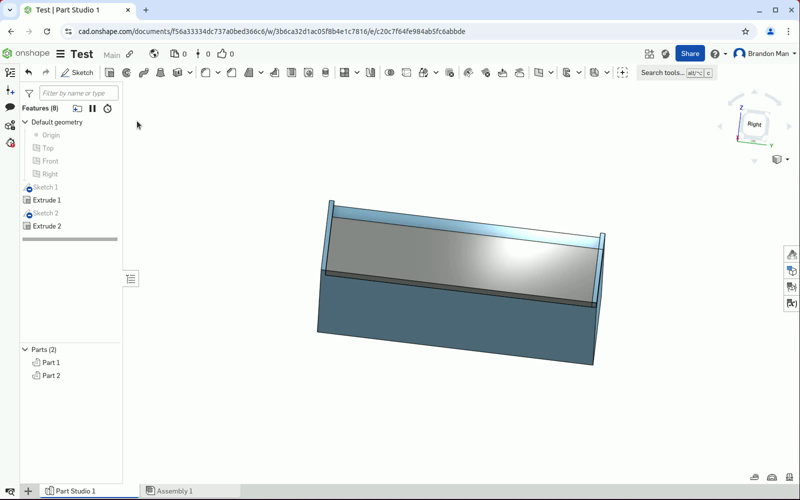
key(right, 3)
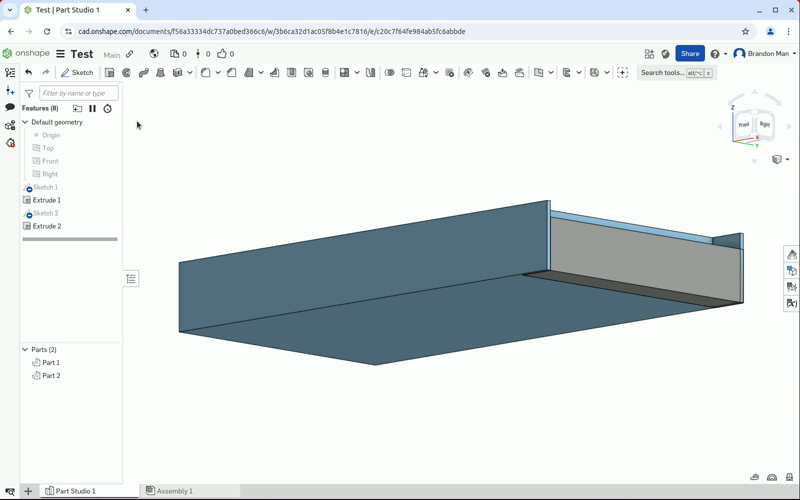
key(down, 3)
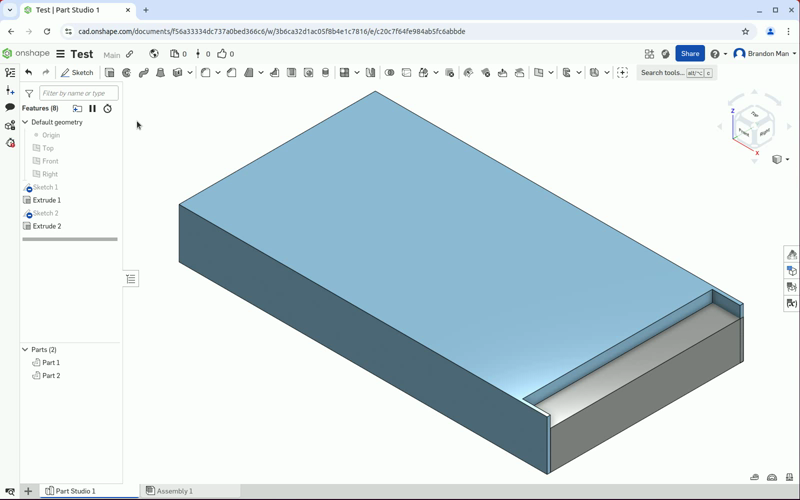
mouse_move(73, 189)
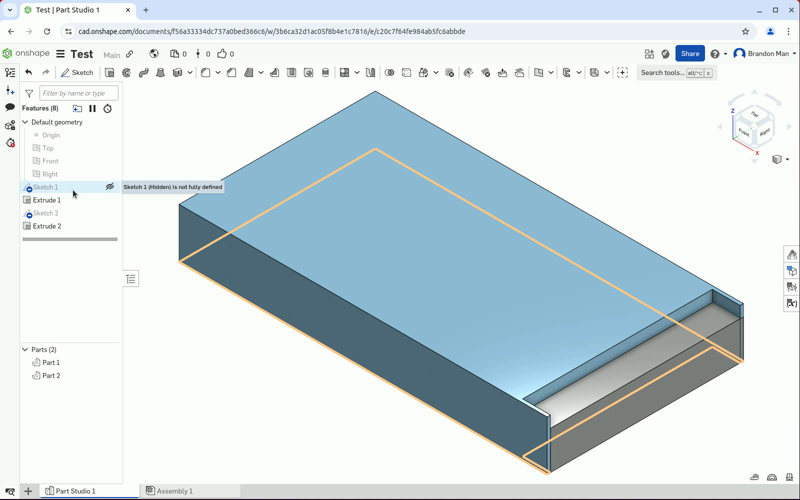
click(73, 189)